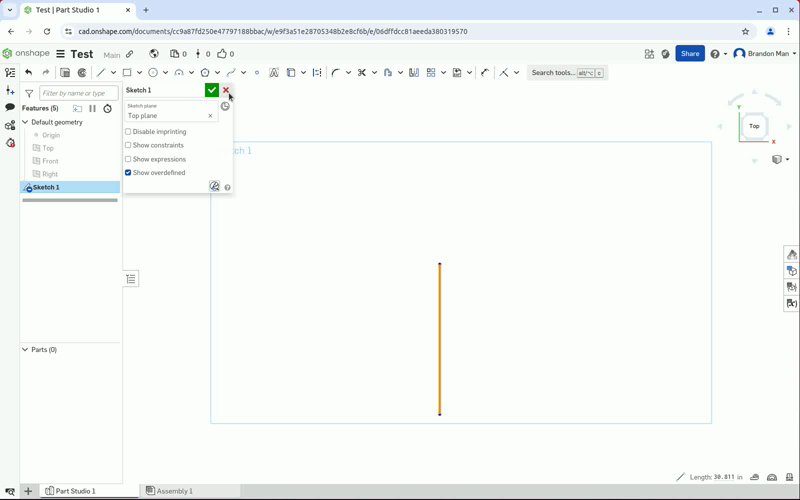
key(shift+h)
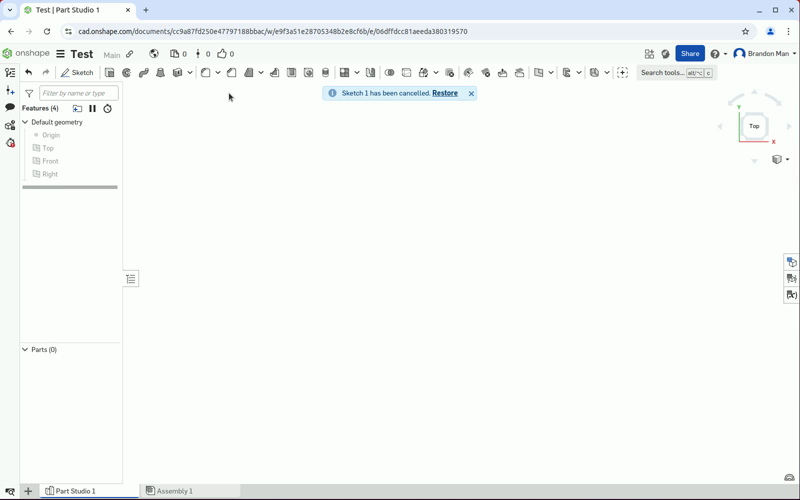
mouse_move(73, 352)
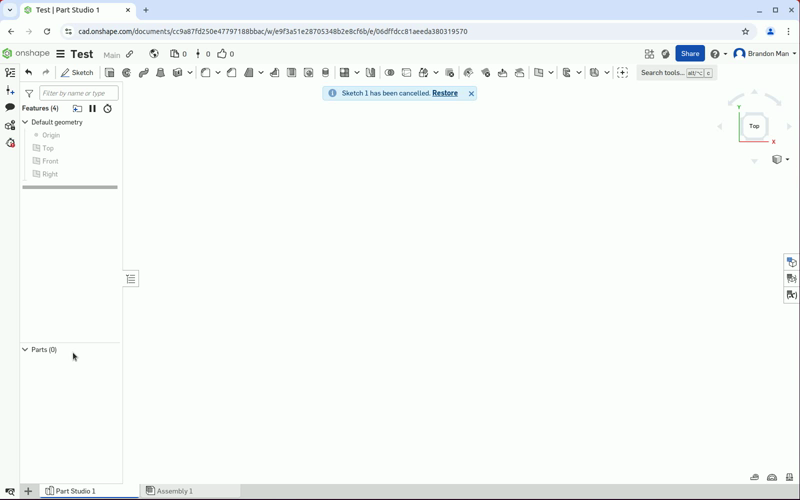
key(y)
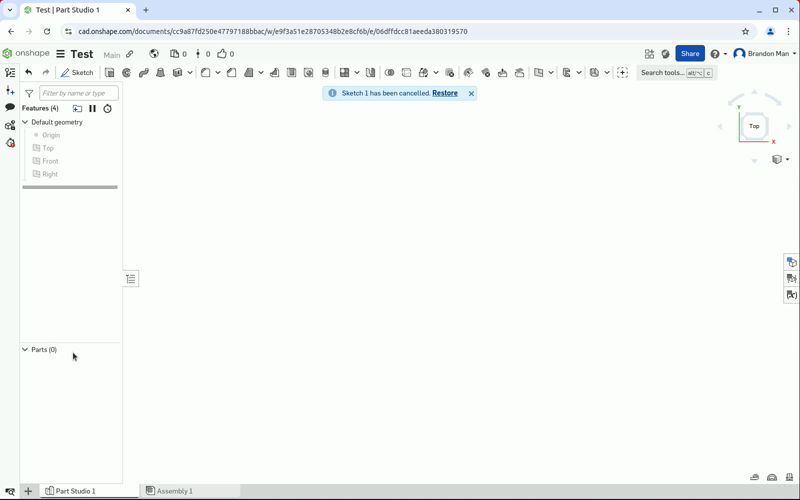
key(shift+p)
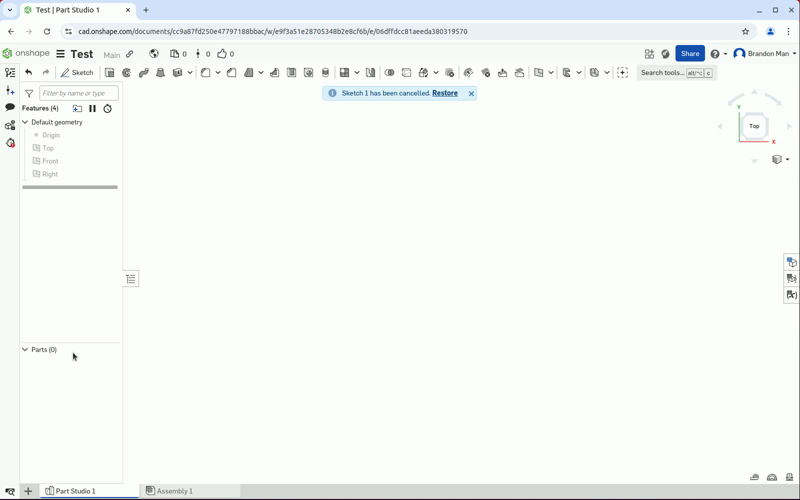
key(space)
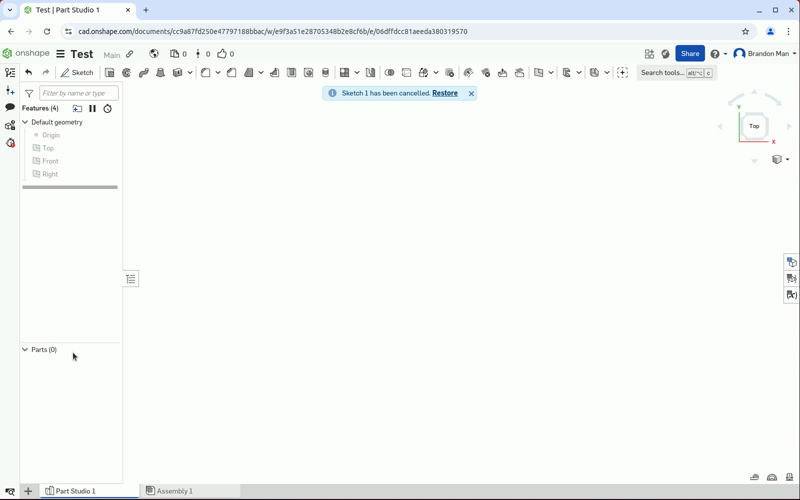
key_down(shift)
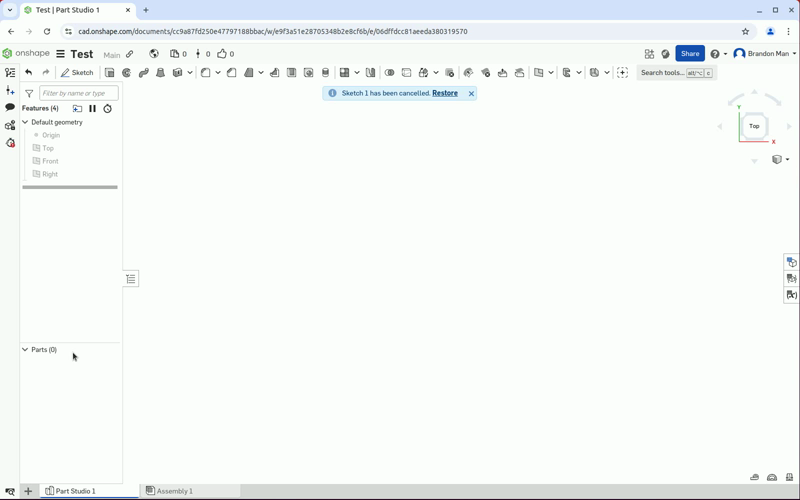
key(up)
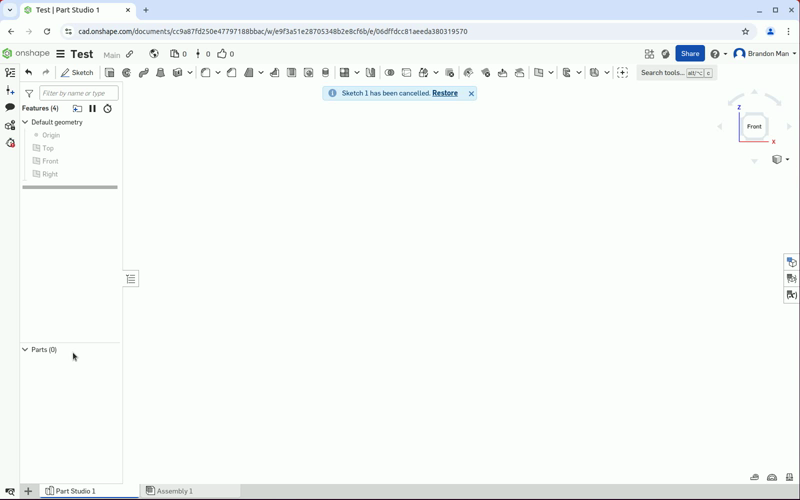
key_up(shift)
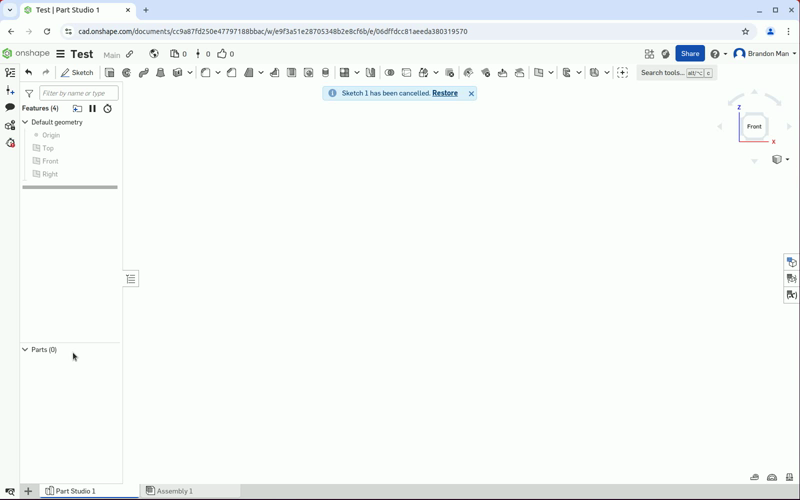
mouse_move(73, 352)
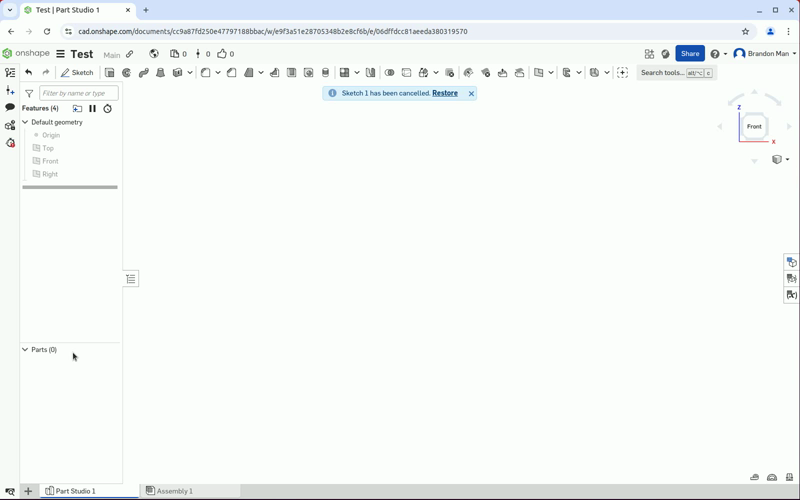
key(shift+y)
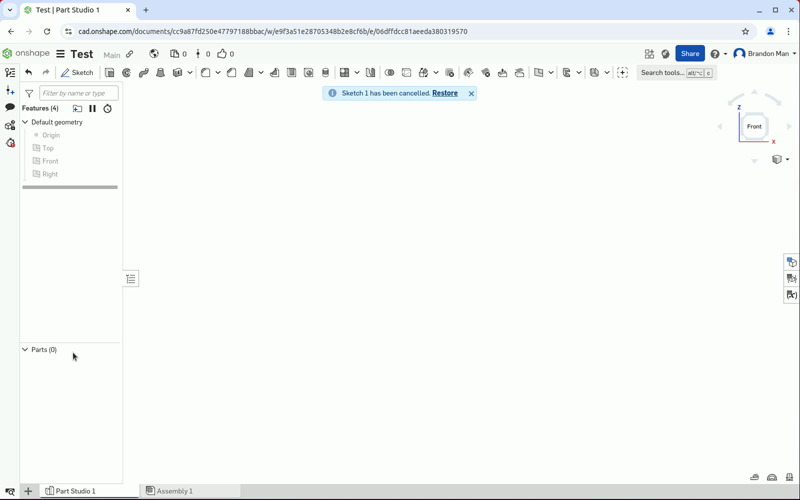
key(shift+s)
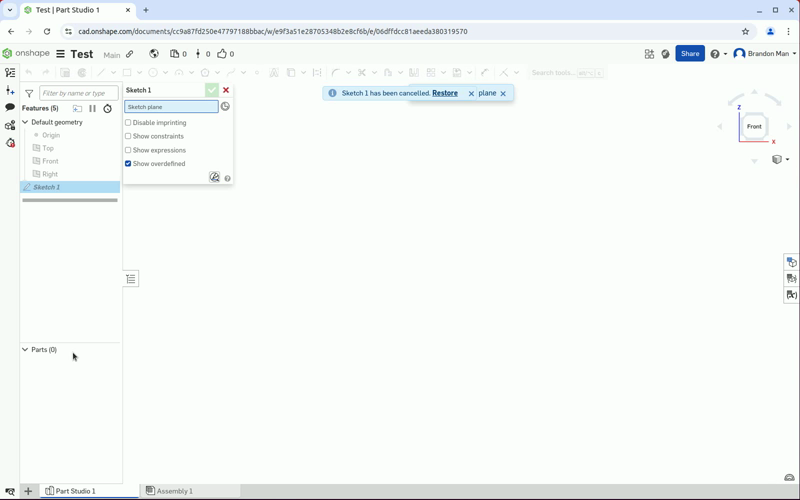
mouse_move(73, 163)
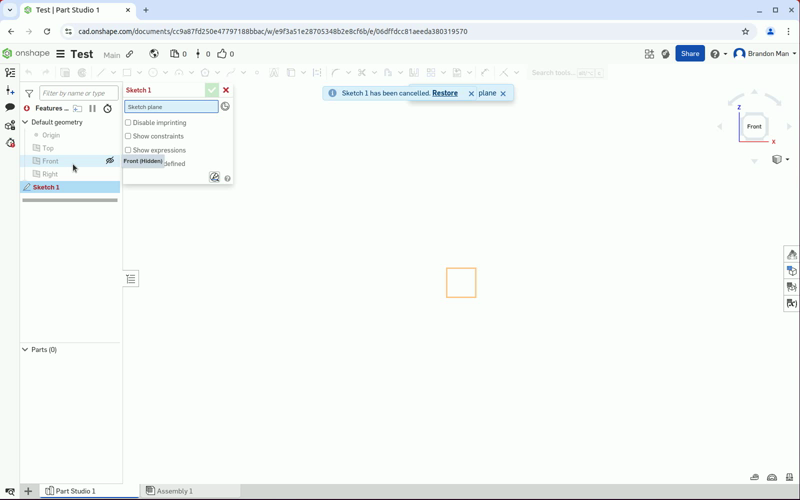
click(73, 163)
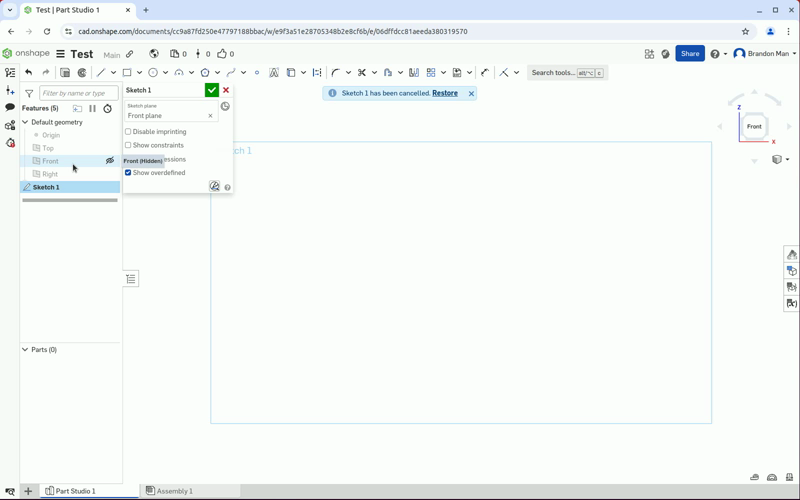
mouse_move(73, 352)
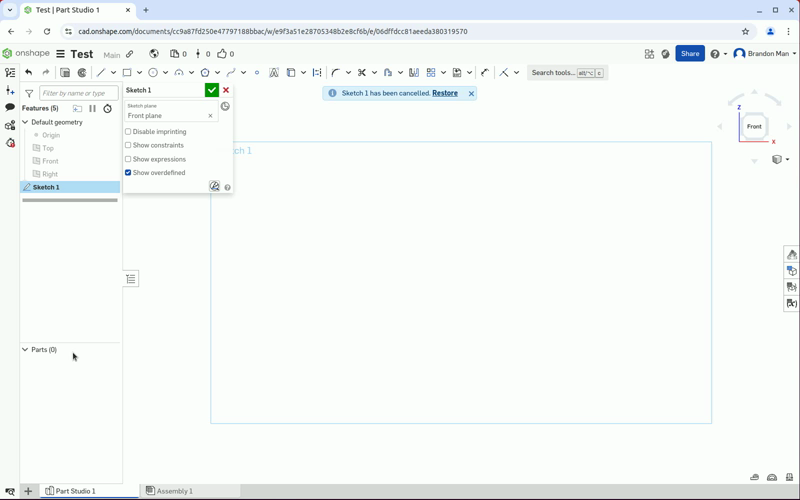
key(y)
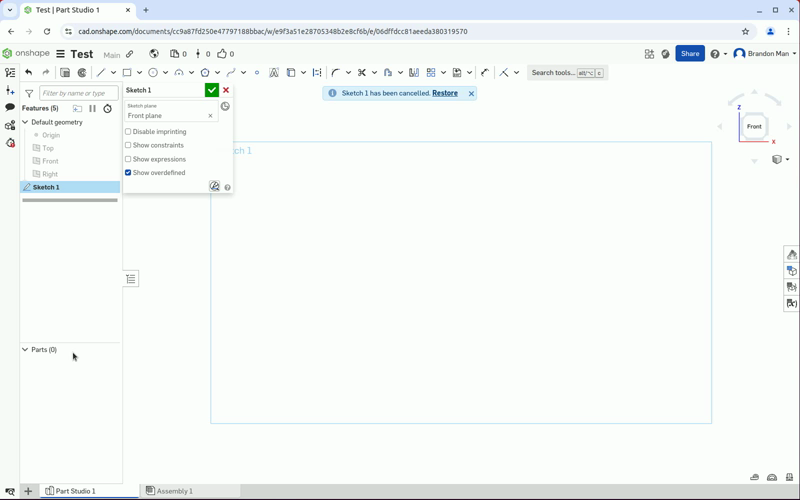
key(l)
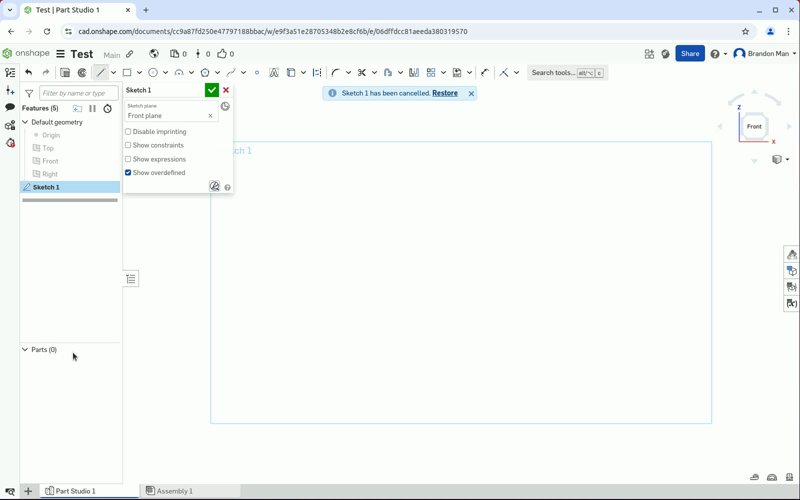
key_down(shift)
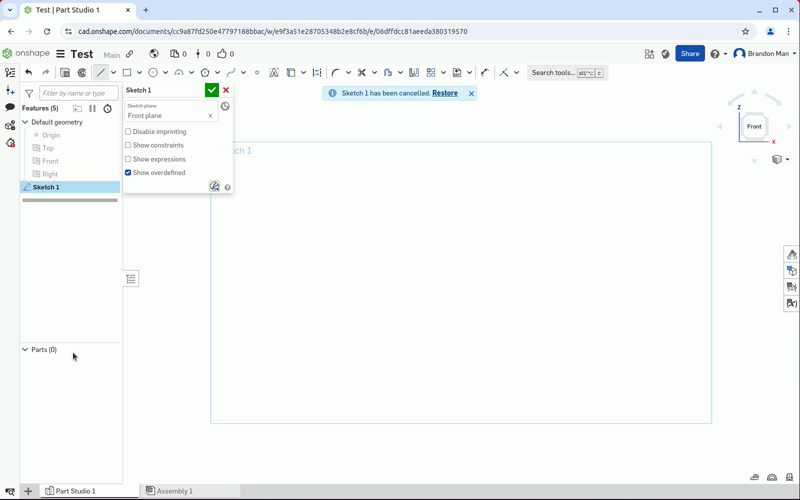
mouse_move(460, 282)
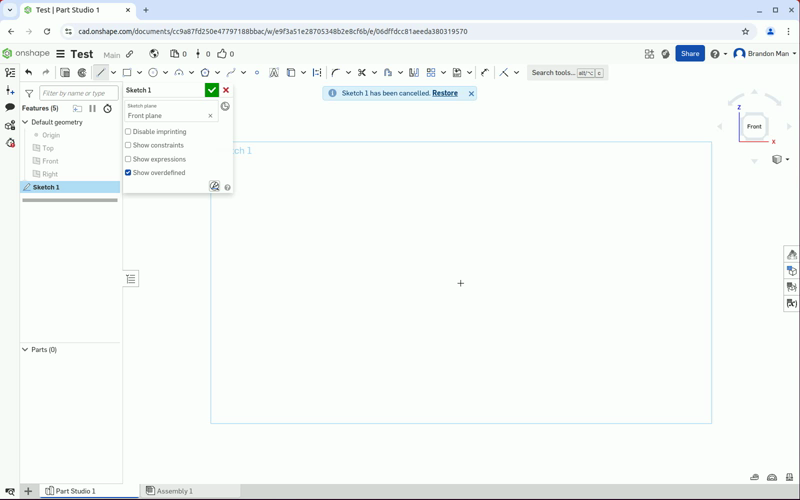
click(460, 282)
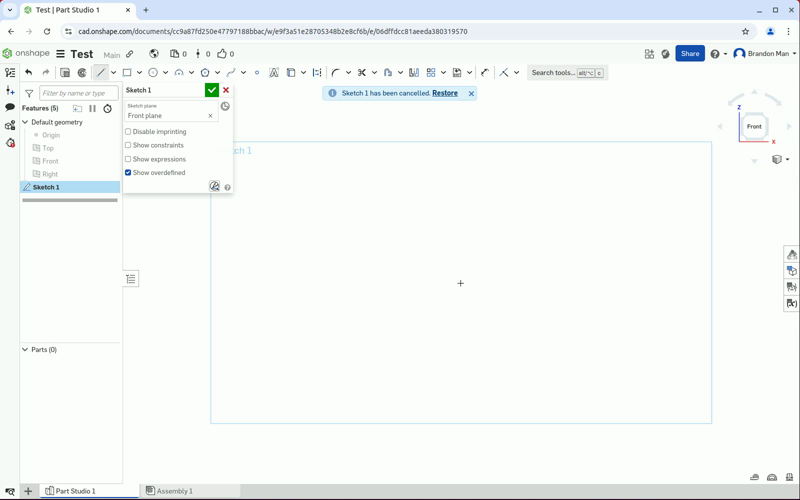
key_up(shift)
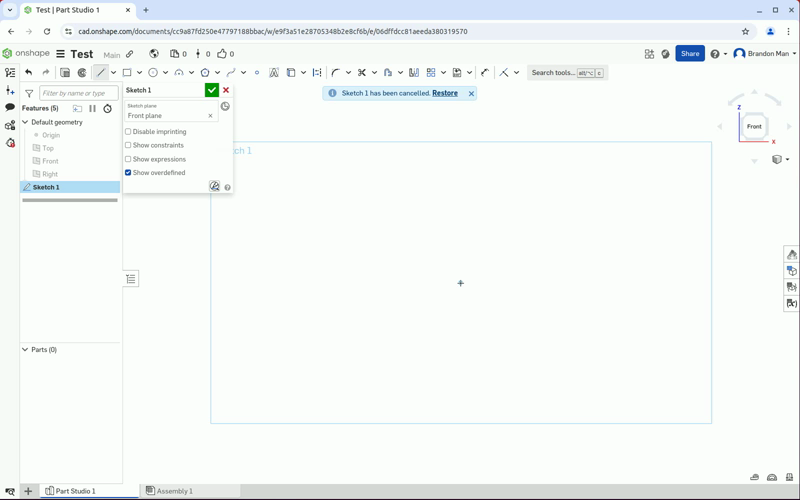
key_down(shift)
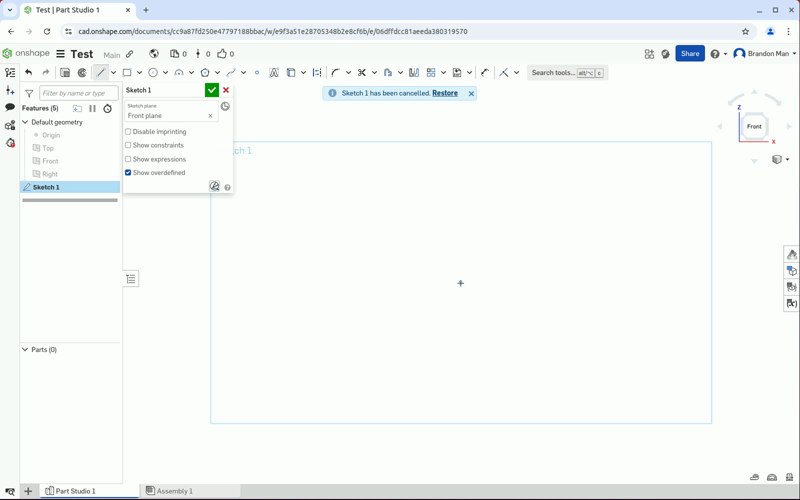
mouse_move(573, 282)
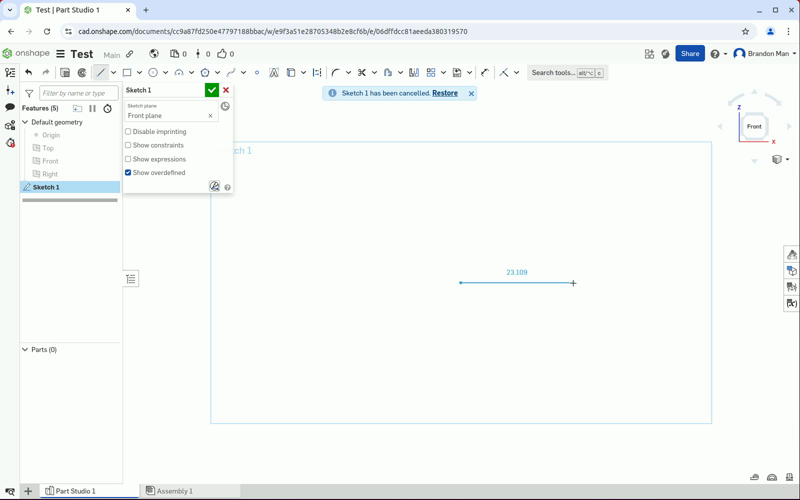
click(573, 282)
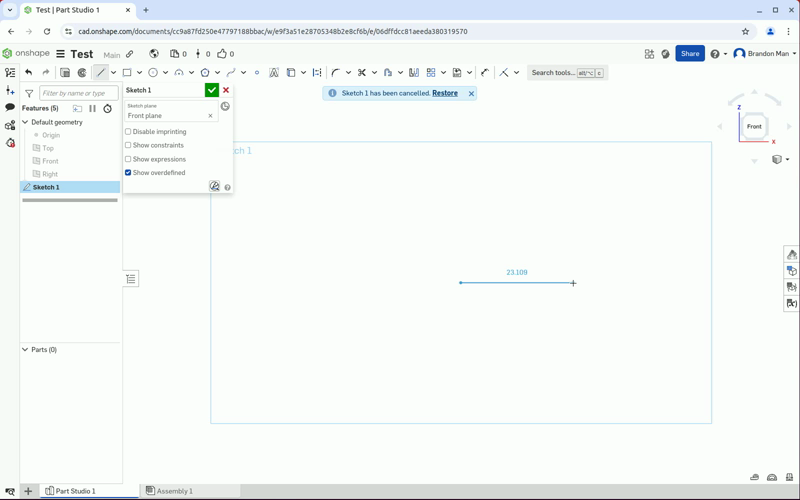
key_up(shift)
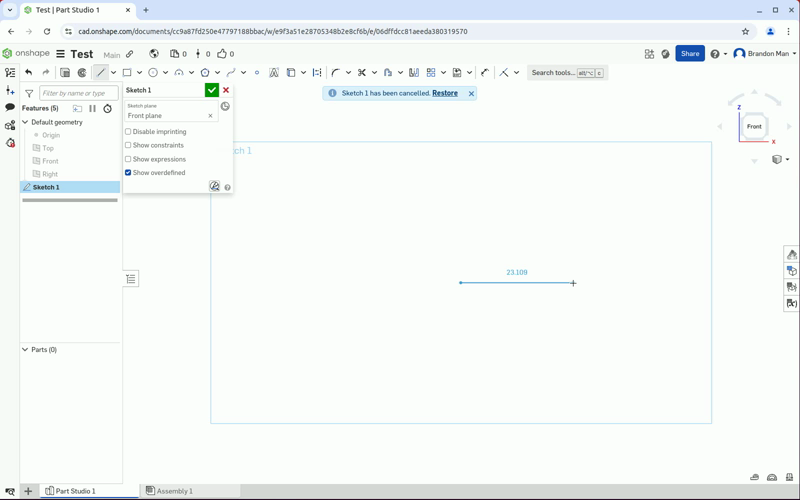
key_down(shift)
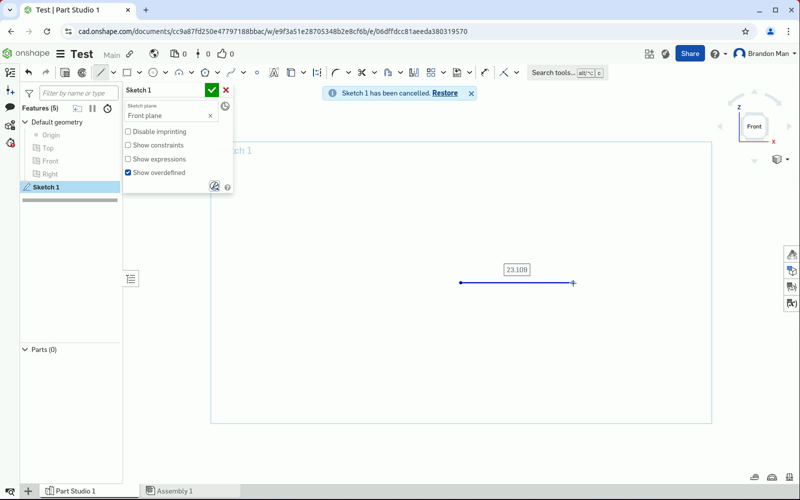
mouse_move(573, 170)
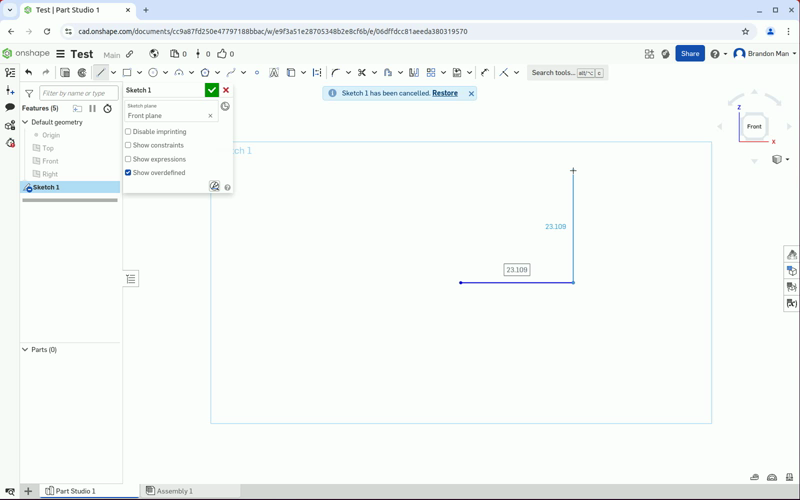
click(573, 170)
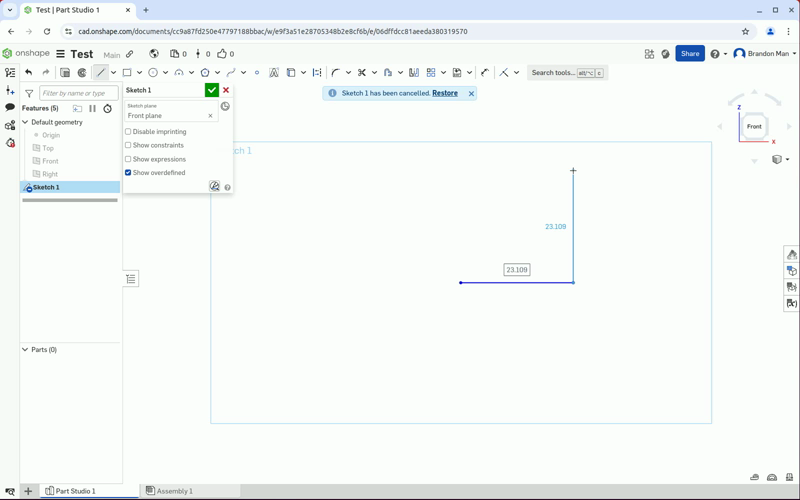
key_up(shift)
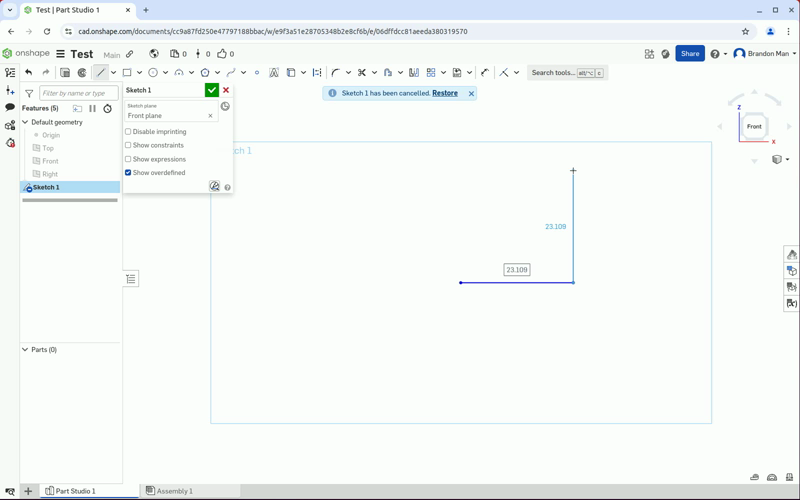
key_down(shift)
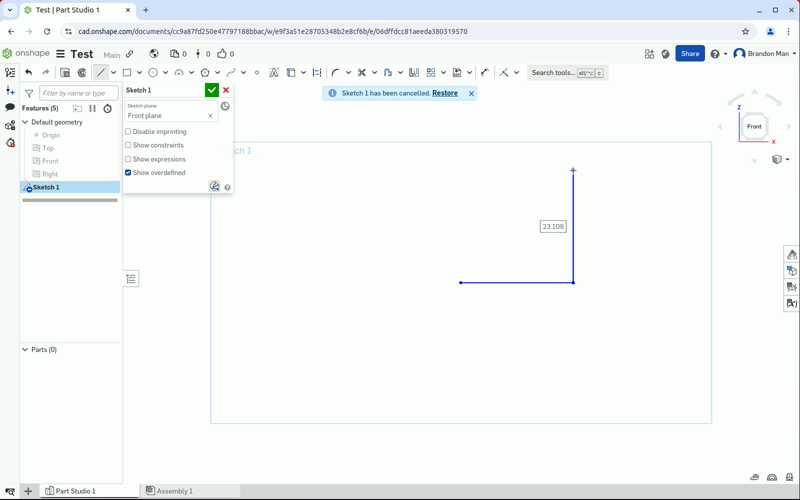
mouse_move(460, 170)
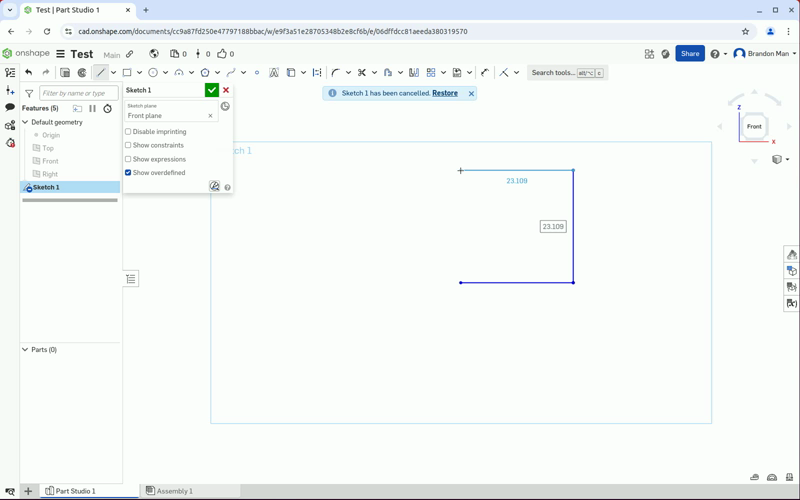
click(460, 170)
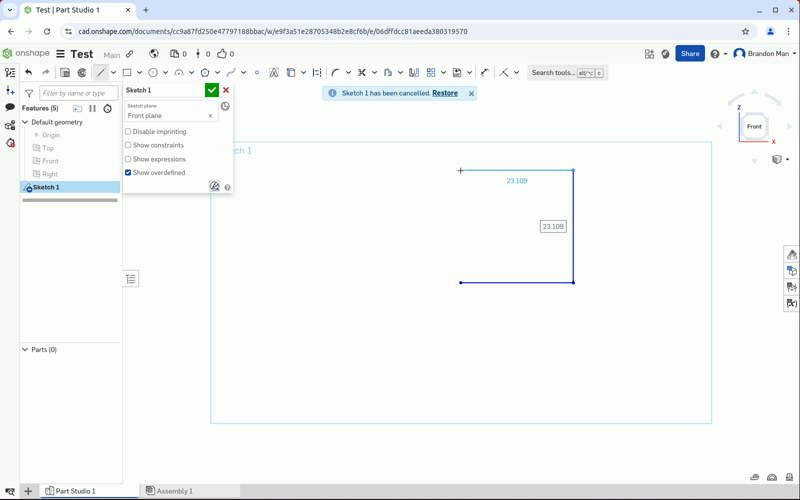
key_up(shift)
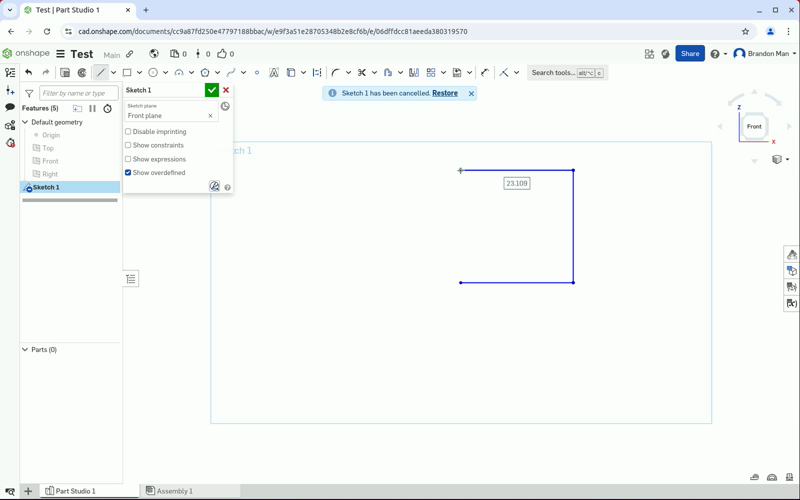
key_down(shift)
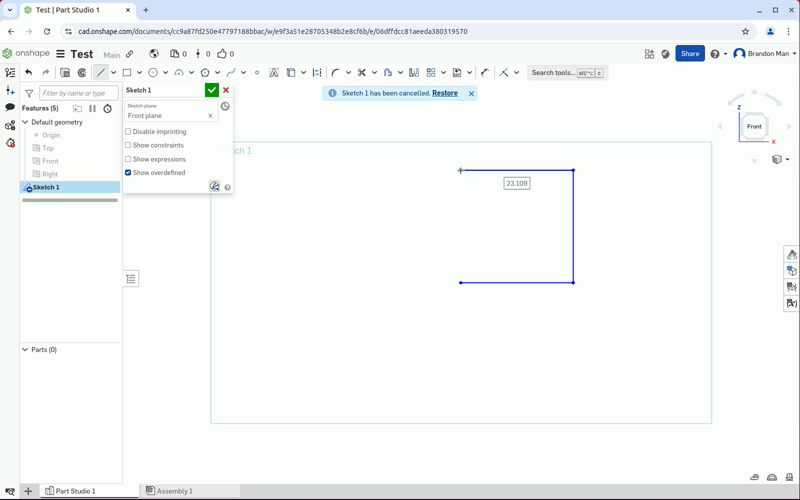
mouse_move(460, 282)
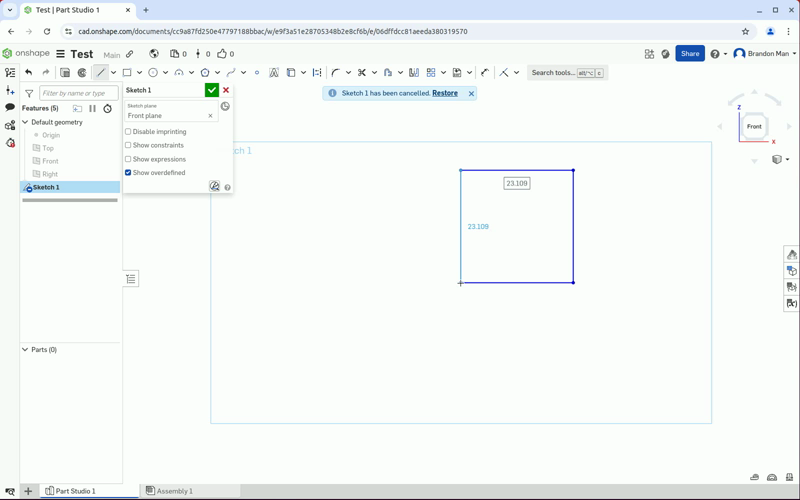
key_up(shift)
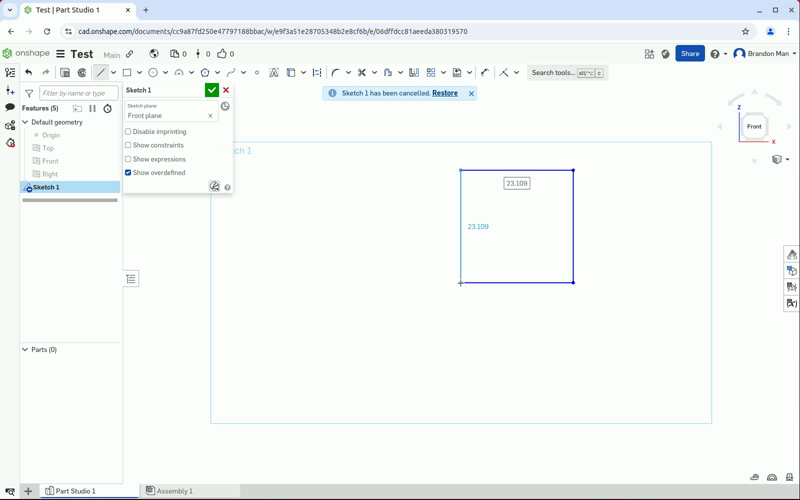
click(460, 282)
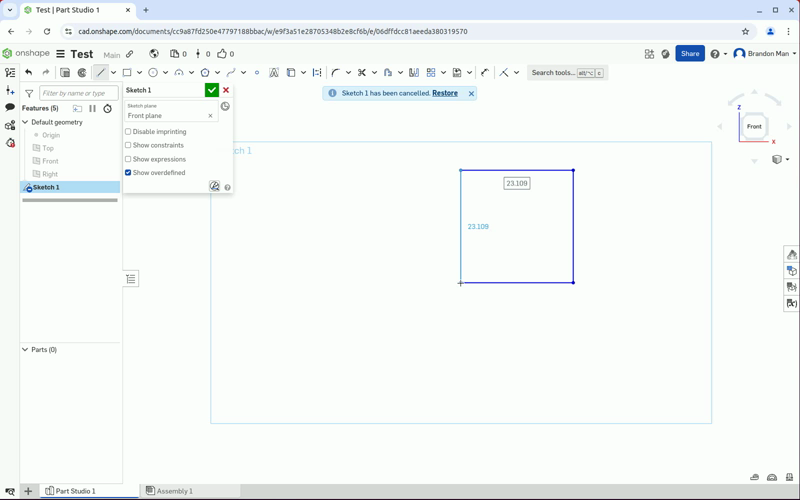
key(esc)
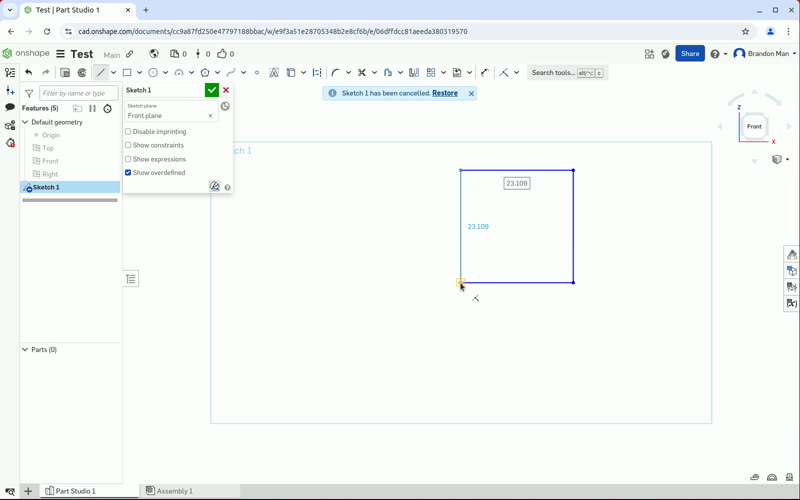
mouse_move(515, 186)
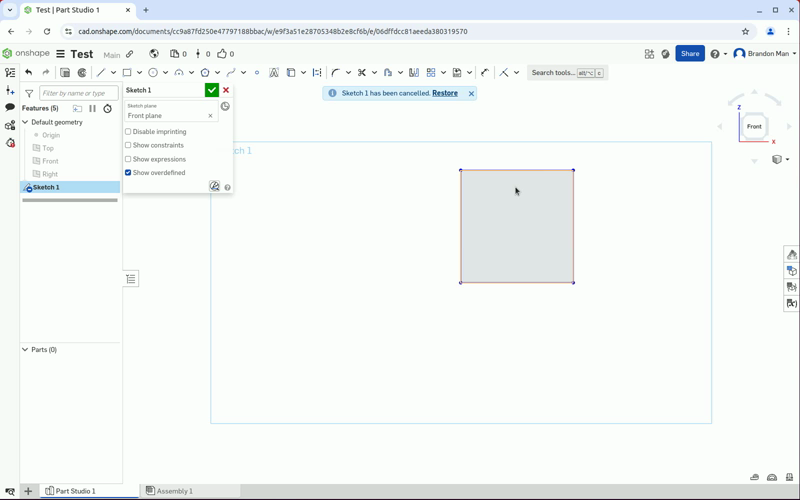
click(515, 186)
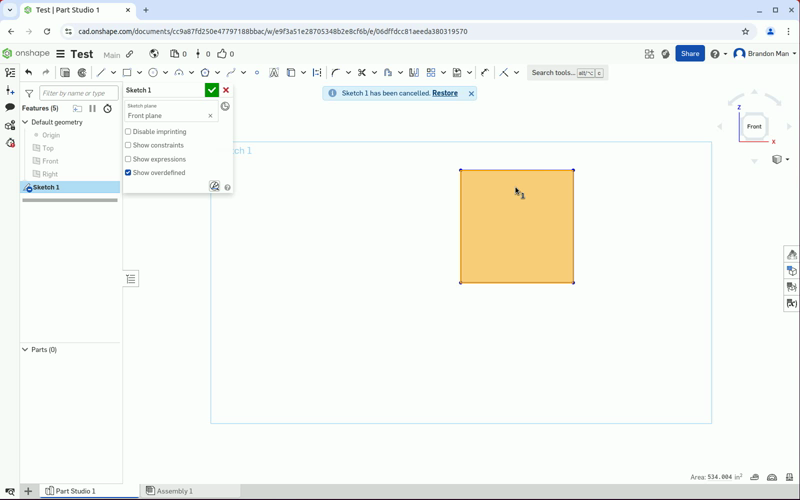
mouse_move(73, 352)
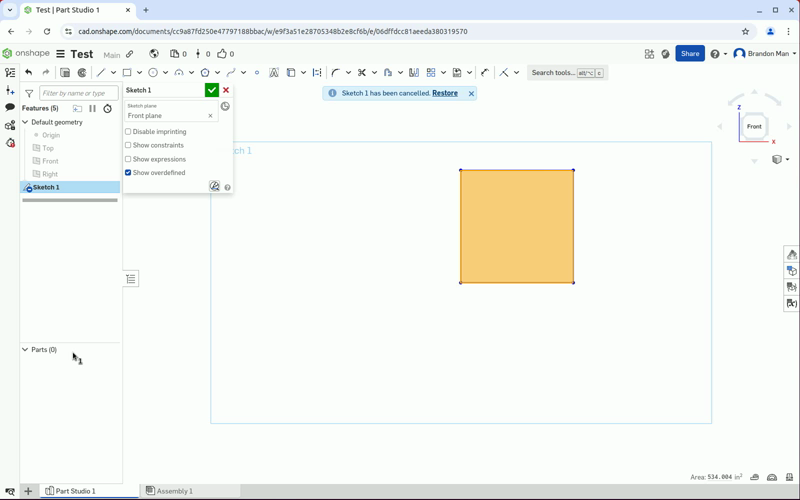
key(shift+y)
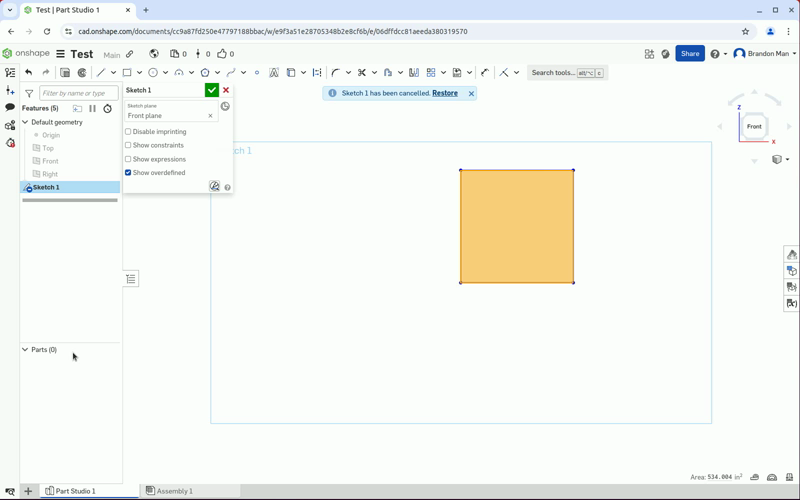
key(shift+e)
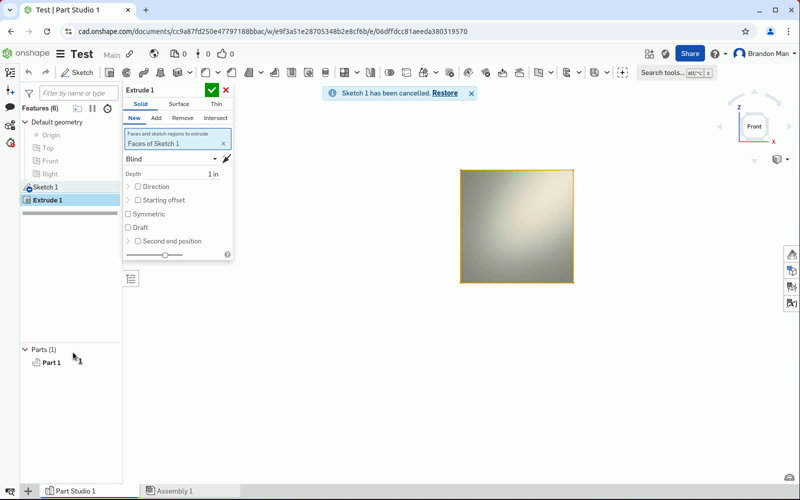
mouse_move(143, 106)
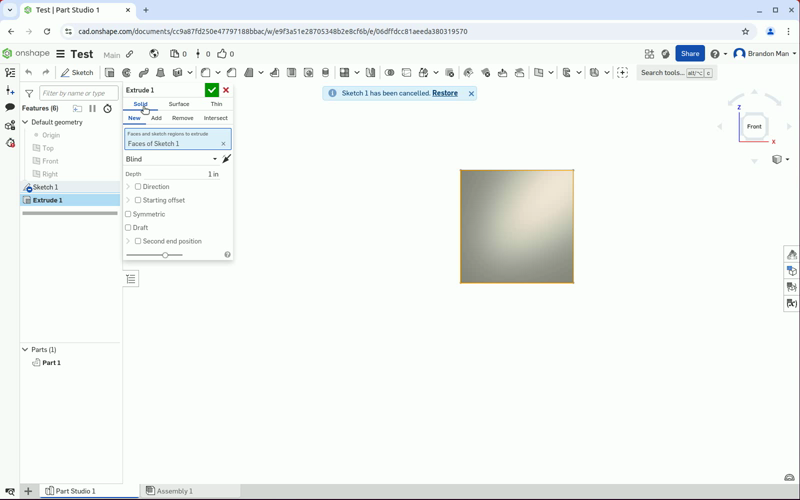
click(143, 106)
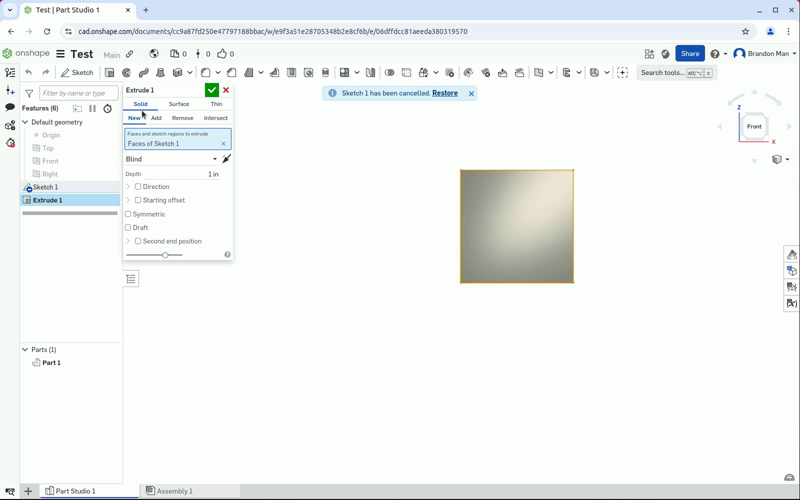
mouse_move(137, 120)
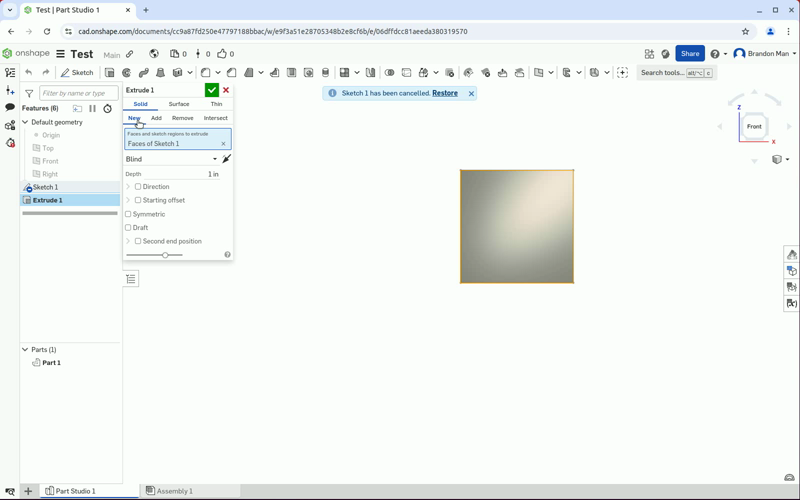
click(137, 120)
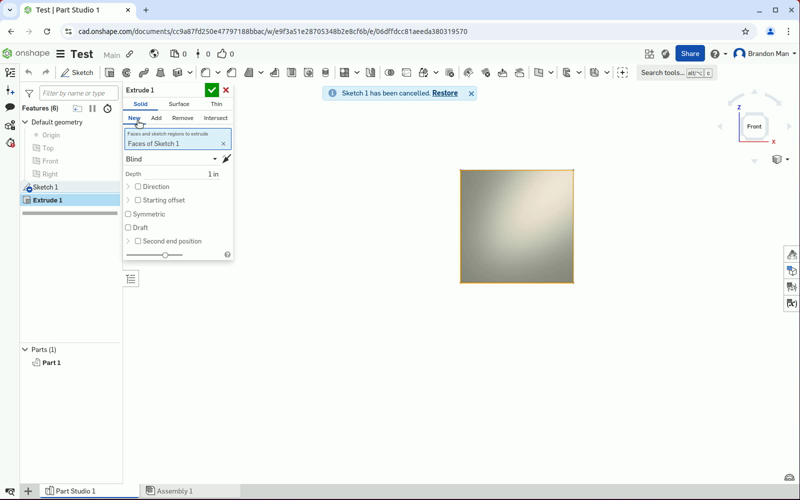
key(tab, 4)
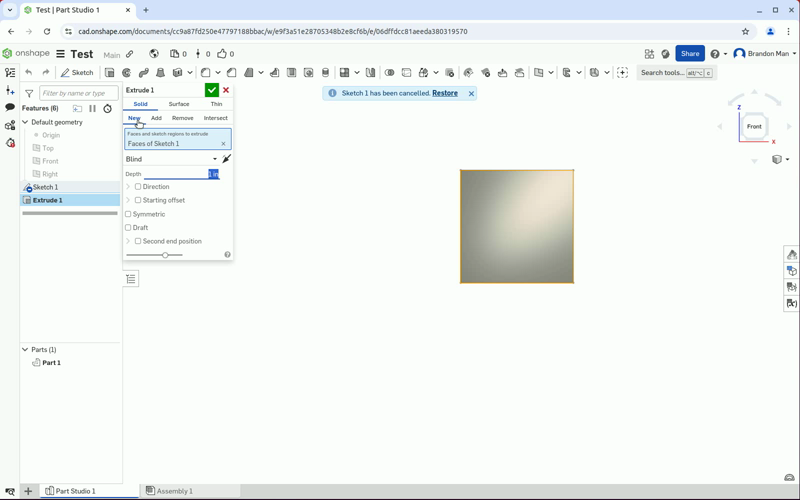
text(11.554)
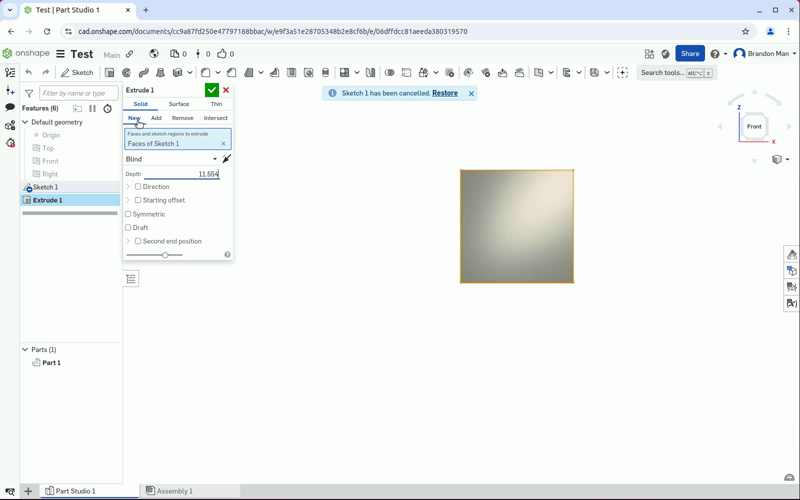
key(enter)
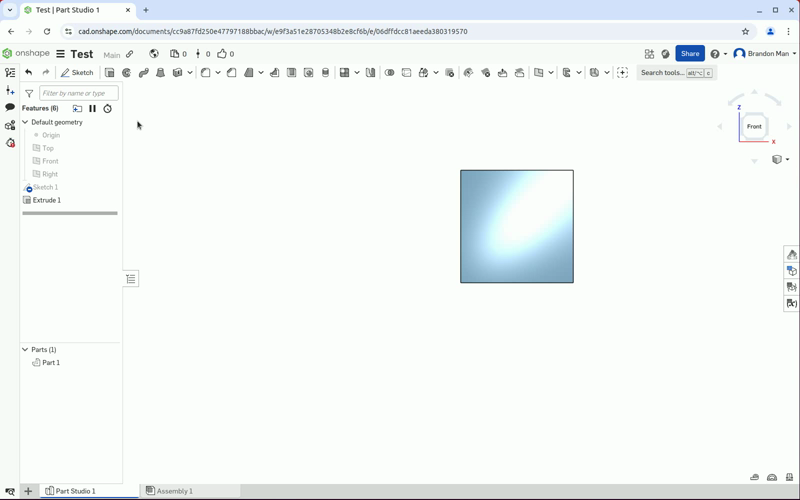
key(shift+h)
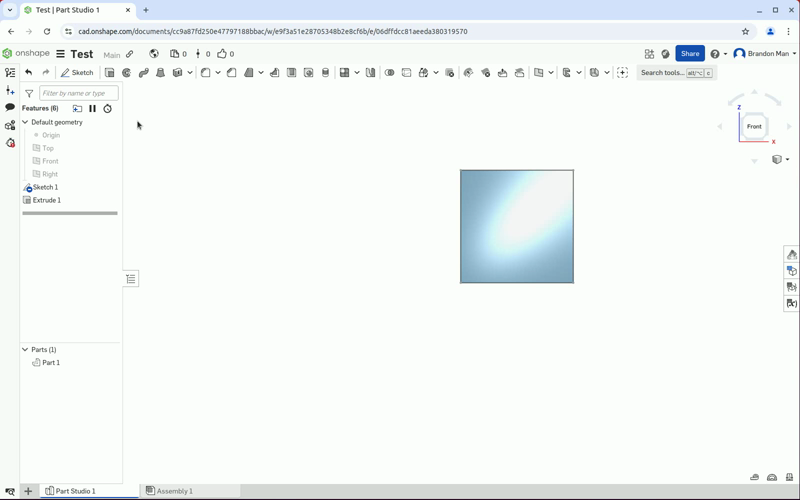
key(shift+h)
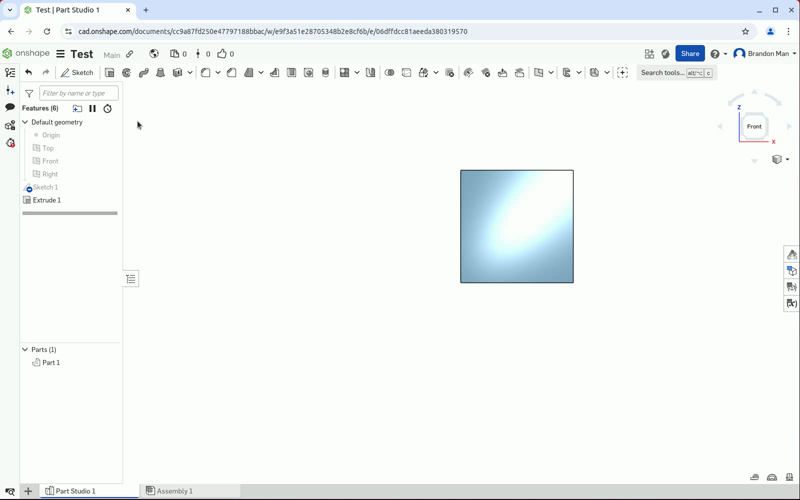
mouse_move(73, 189)
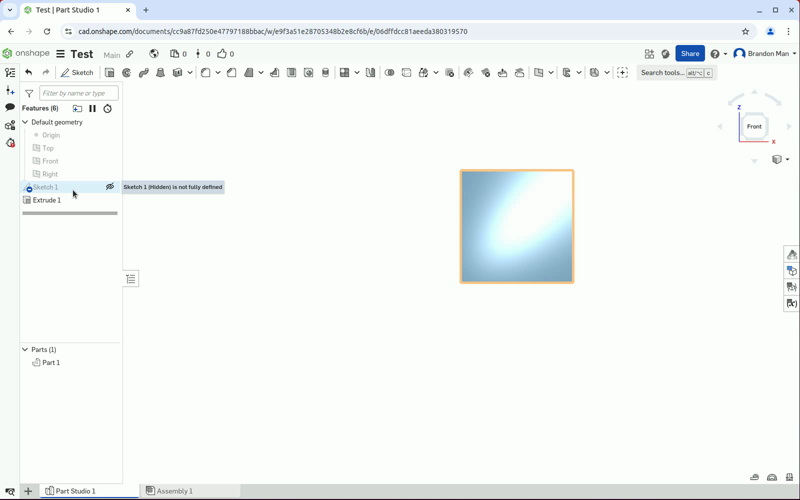
click(73, 189)
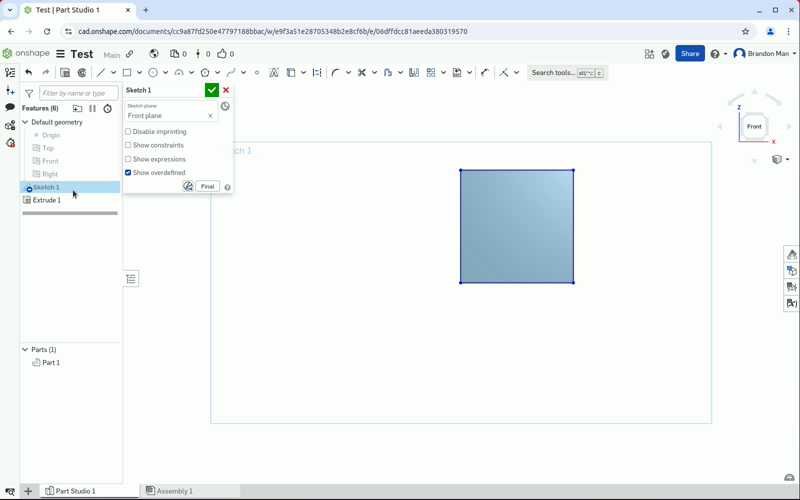
mouse_move(229, 92)
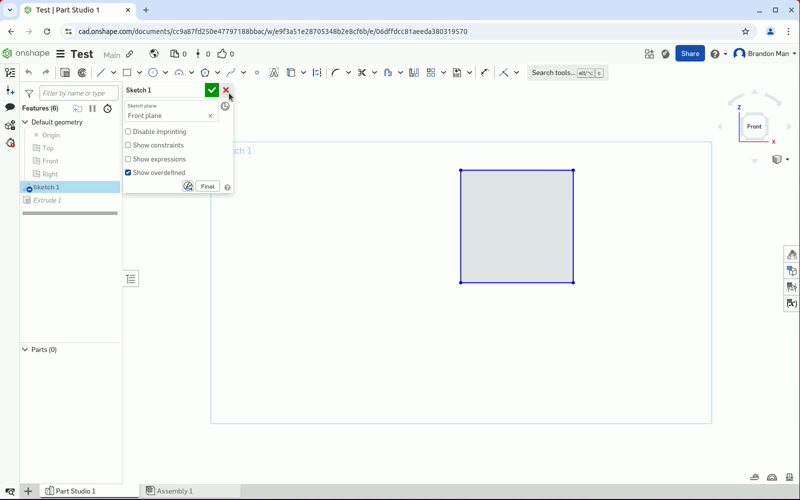
click(229, 92)
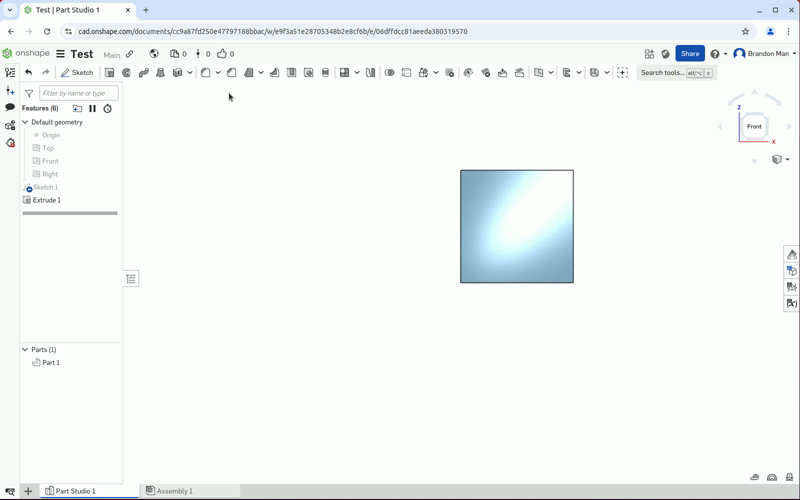
mouse_move(541, 75)
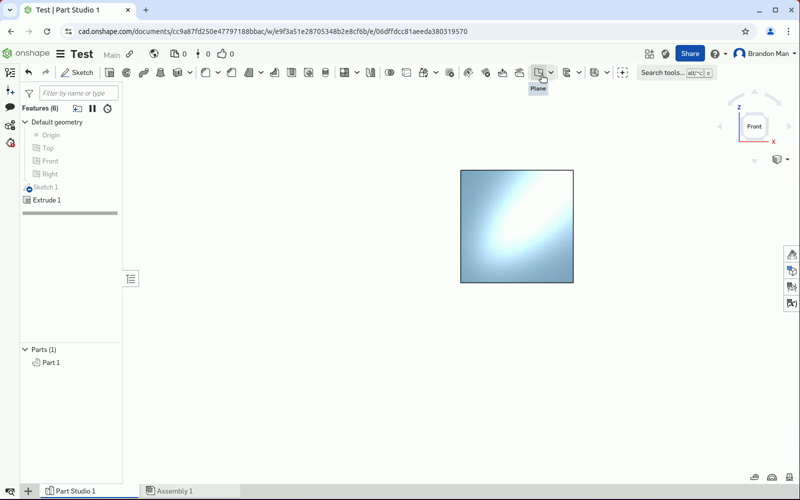
click(541, 75)
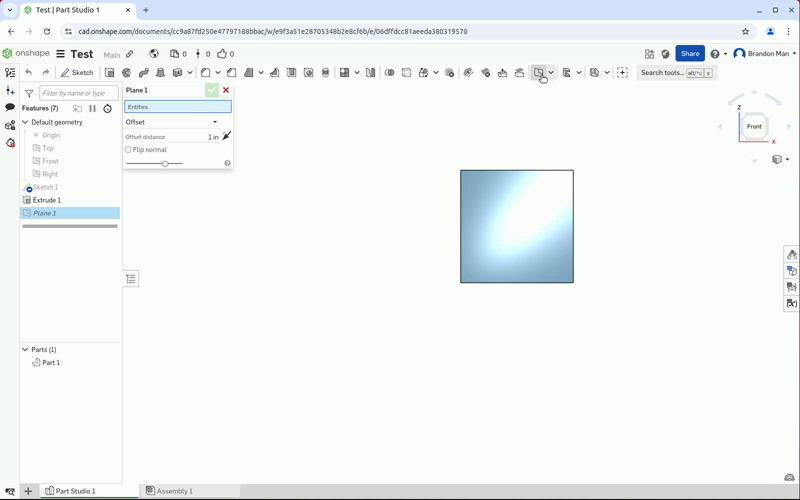
mouse_move(73, 163)
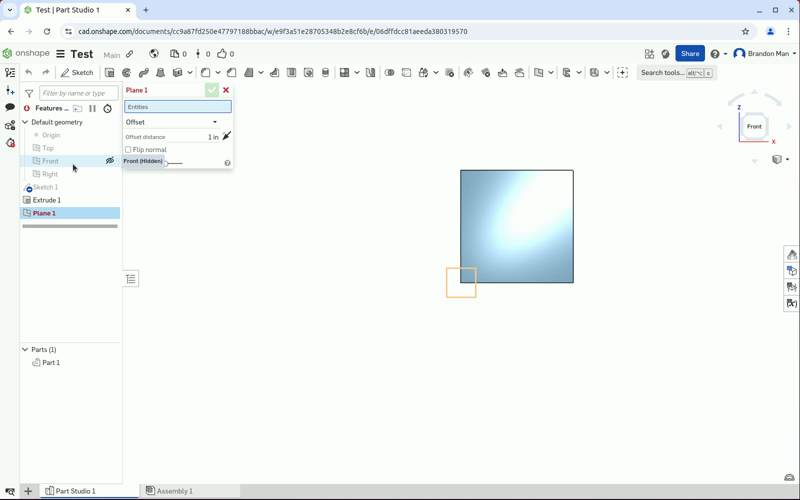
click(73, 163)
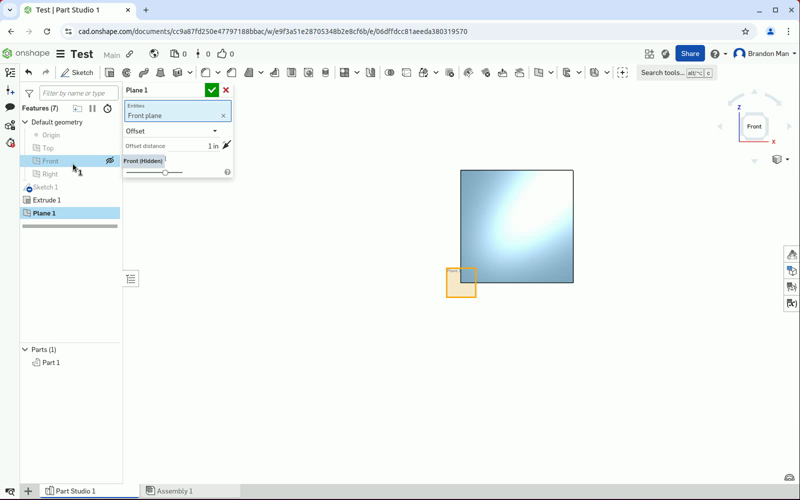
key(tab, 2)
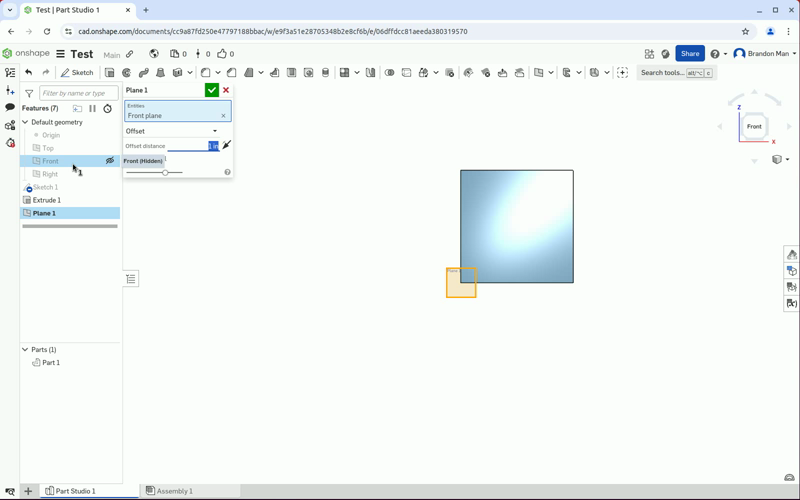
text(11.554)
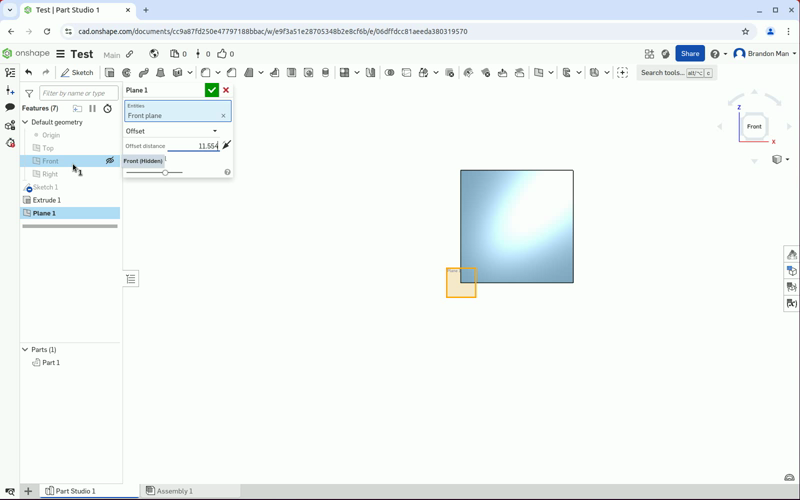
key(enter, 2)
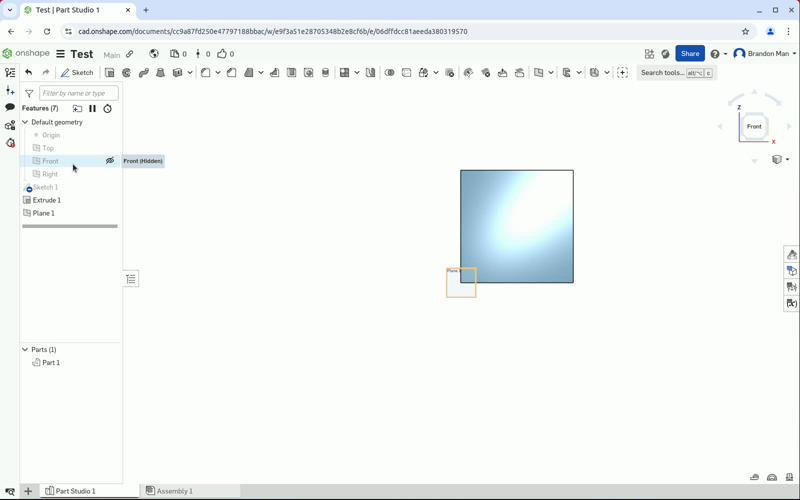
key(shift+s)
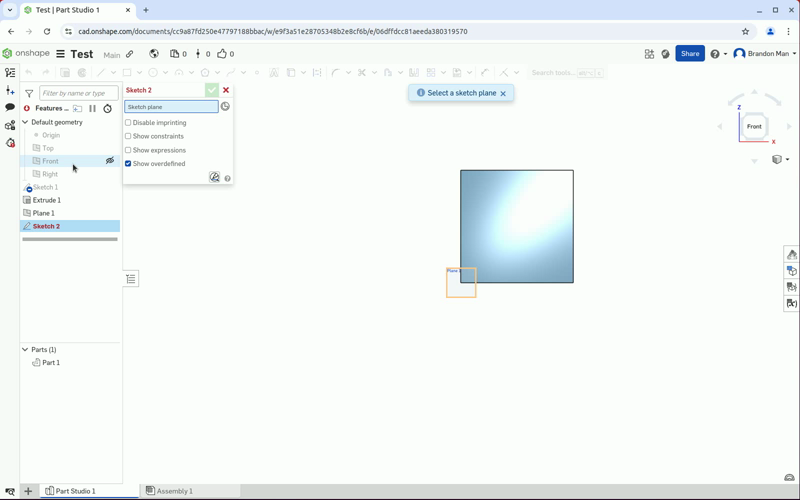
mouse_move(73, 215)
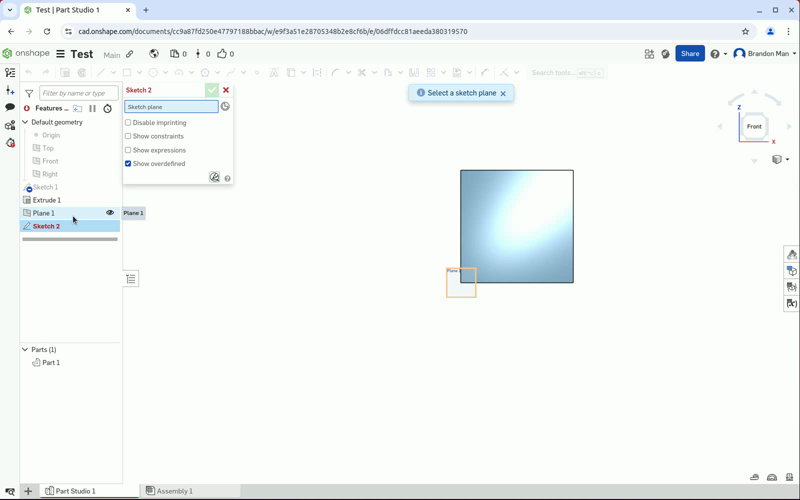
click(73, 215)
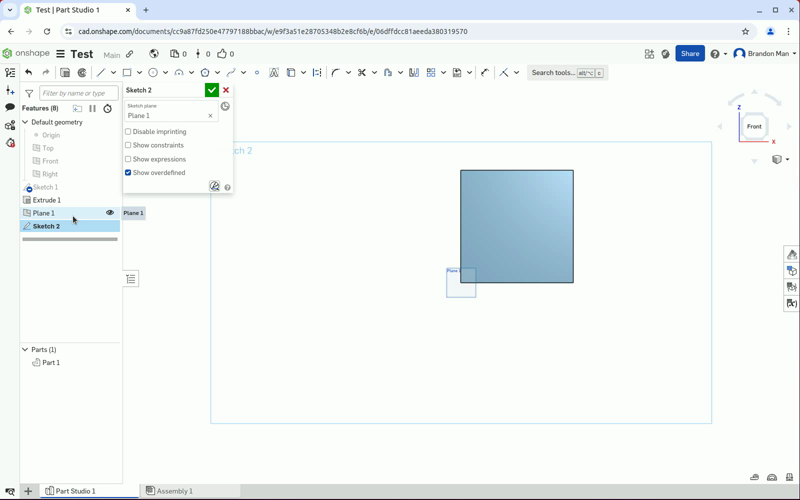
mouse_move(73, 352)
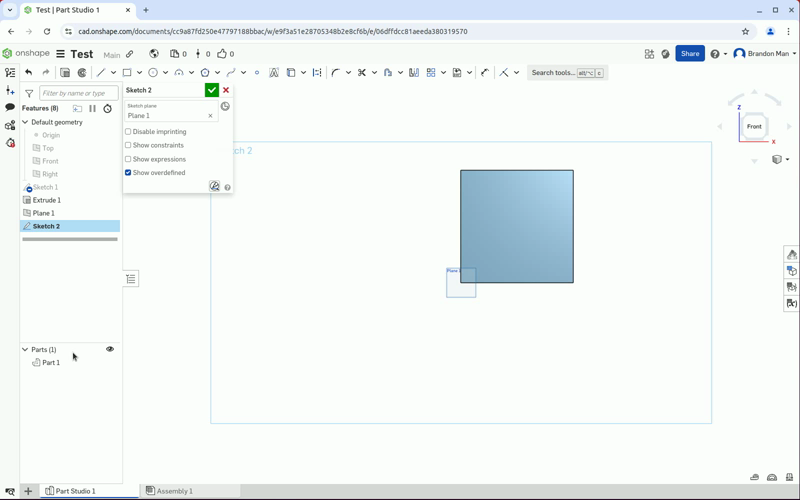
key(y)
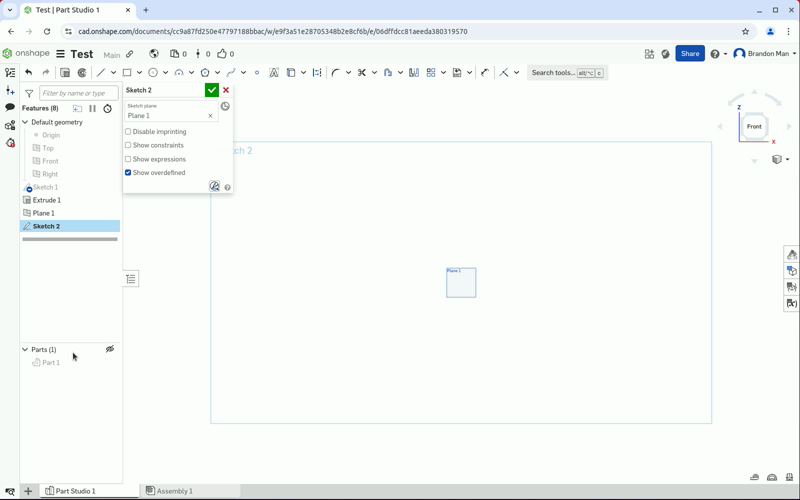
key(l)
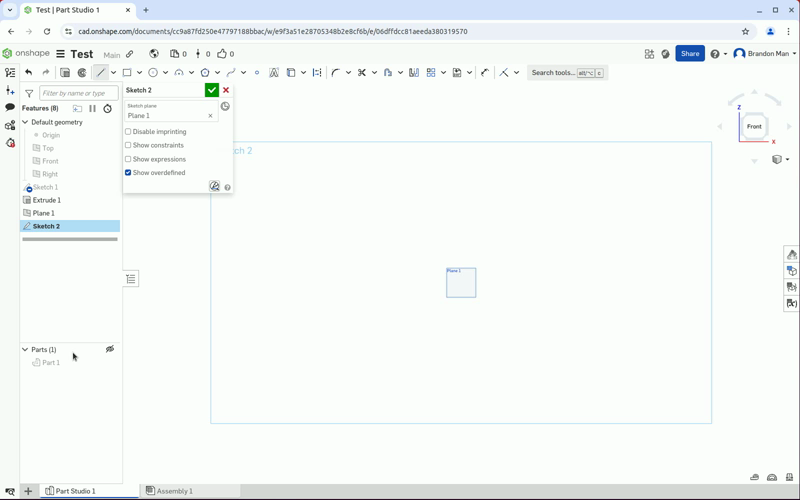
key_down(shift)
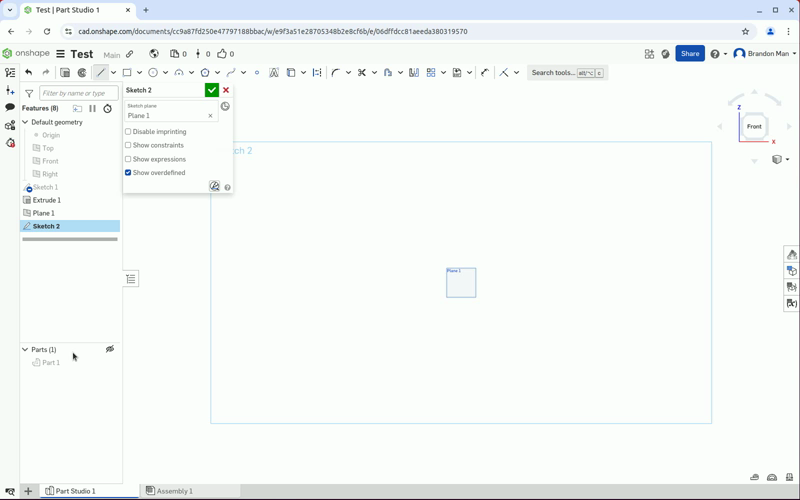
mouse_move(460, 282)
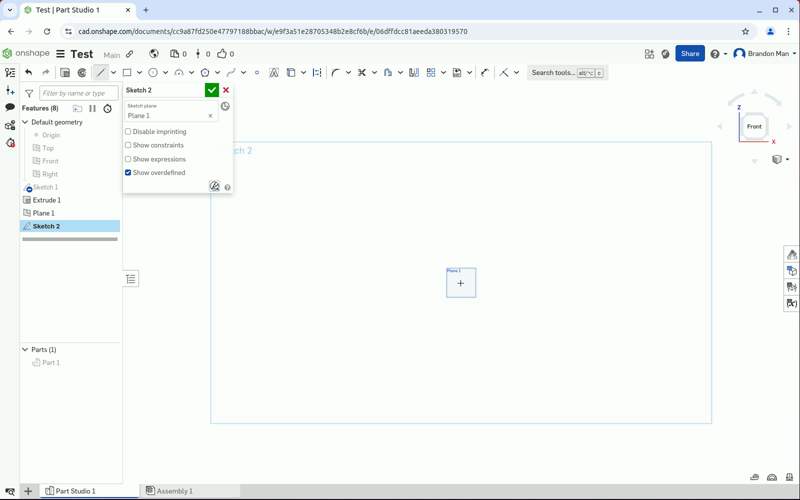
click(460, 282)
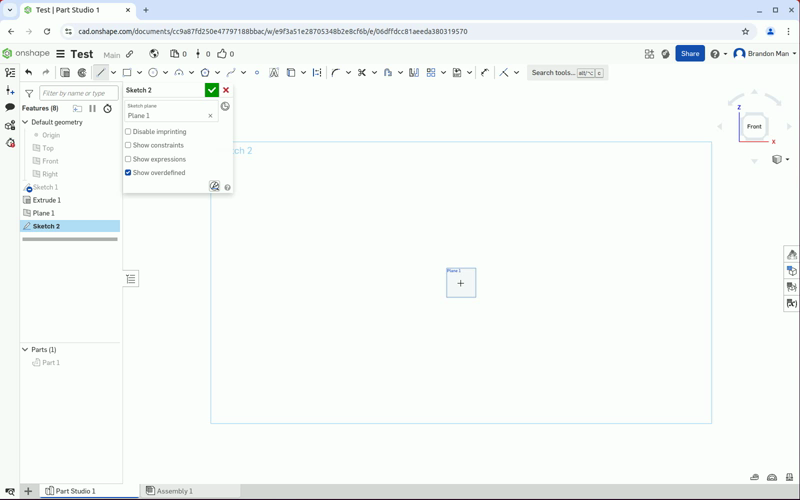
key_up(shift)
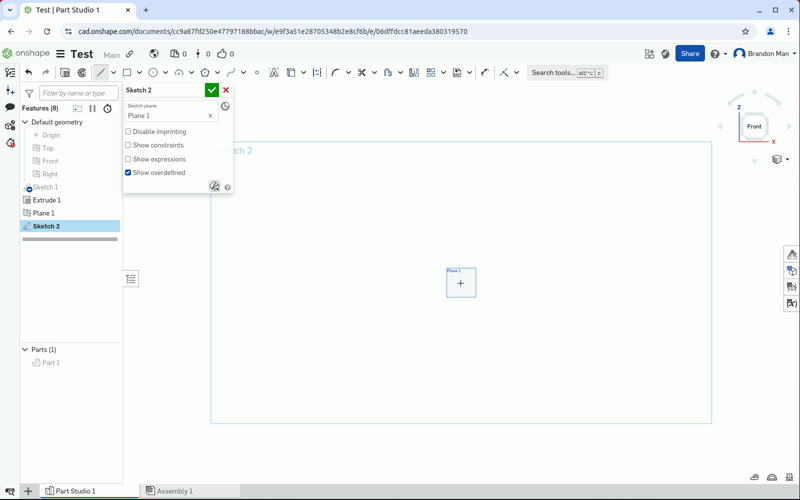
key_down(shift)
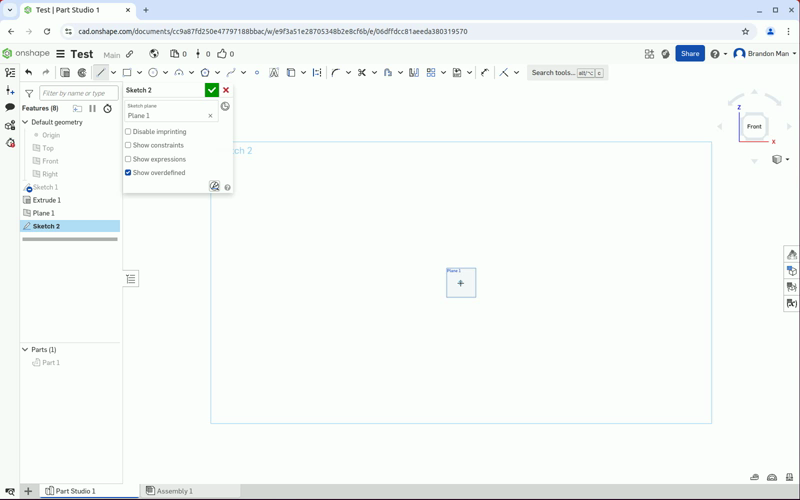
mouse_move(490, 282)
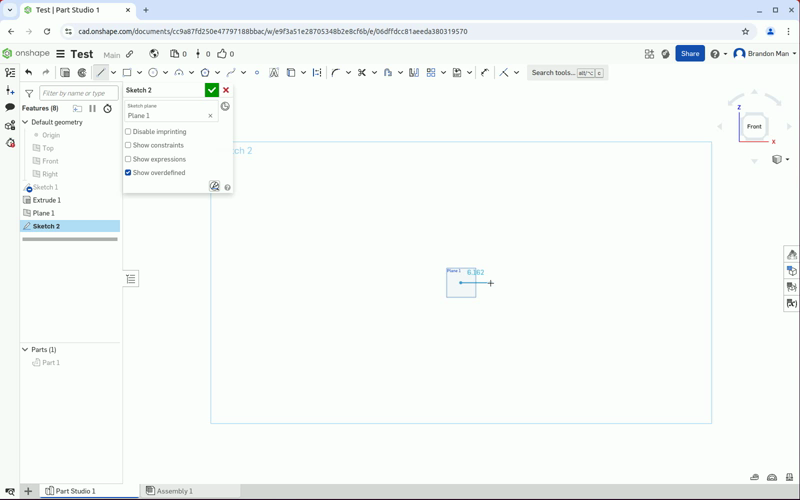
mouse_move(517, 282)
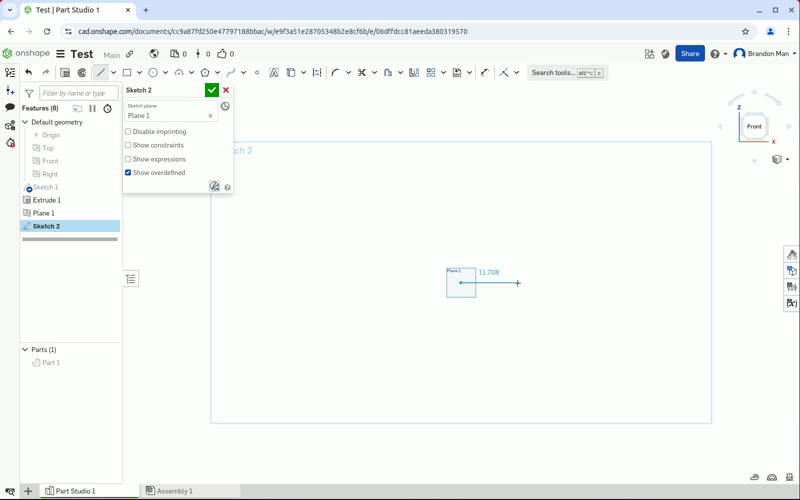
click(517, 282)
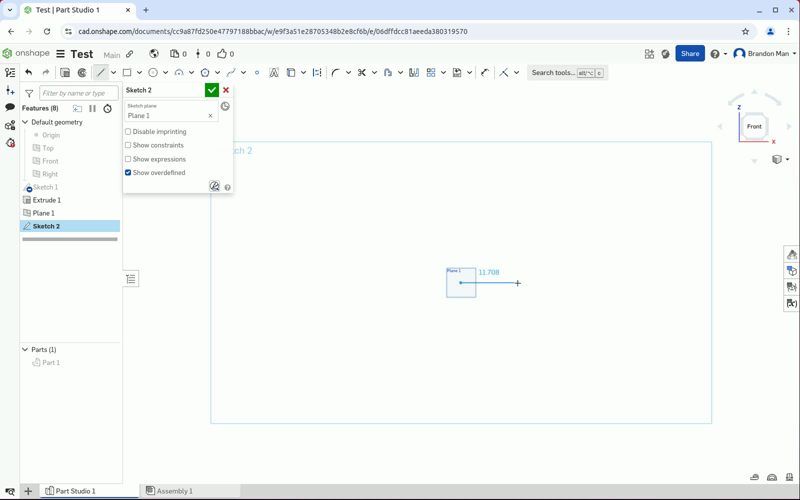
key_up(shift)
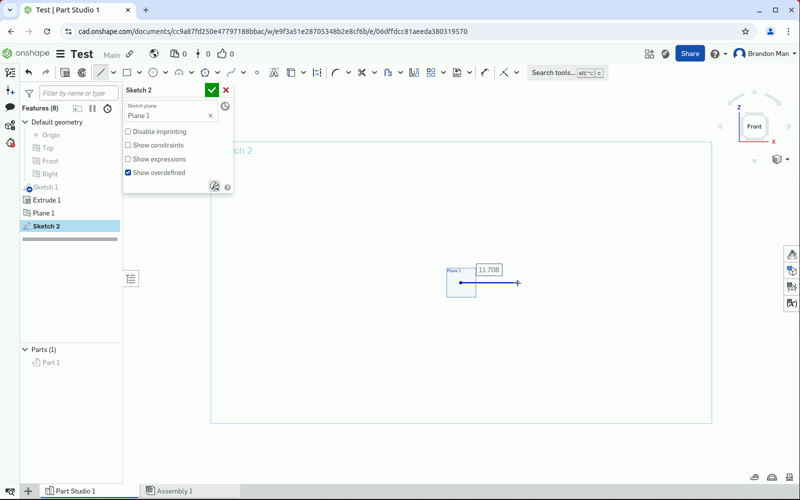
key_down(shift)
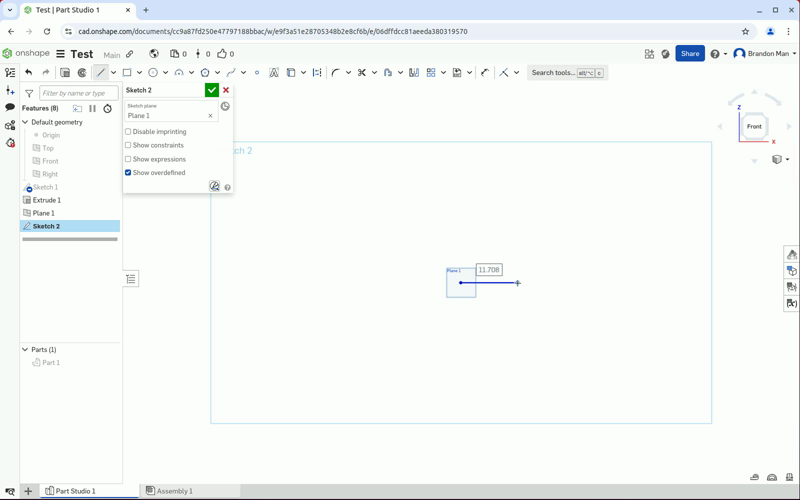
mouse_move(547, 282)
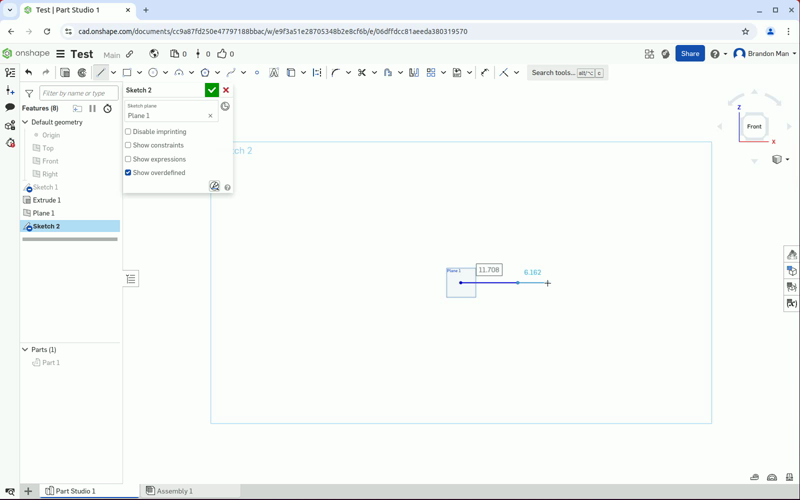
mouse_move(517, 226)
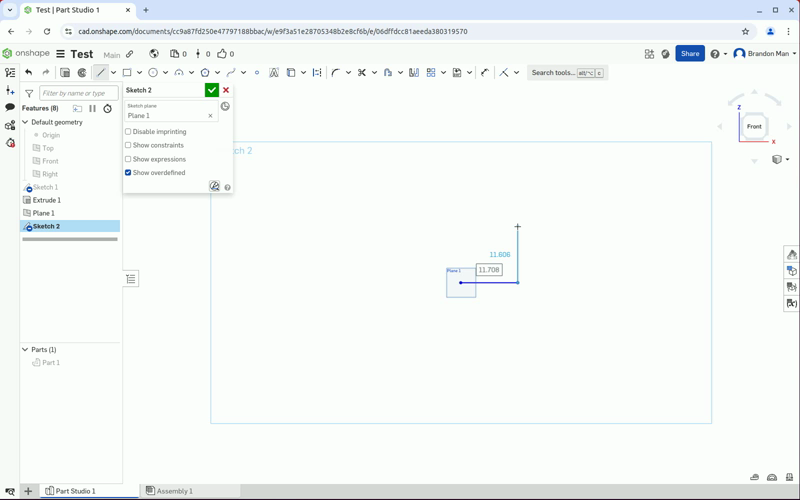
click(517, 226)
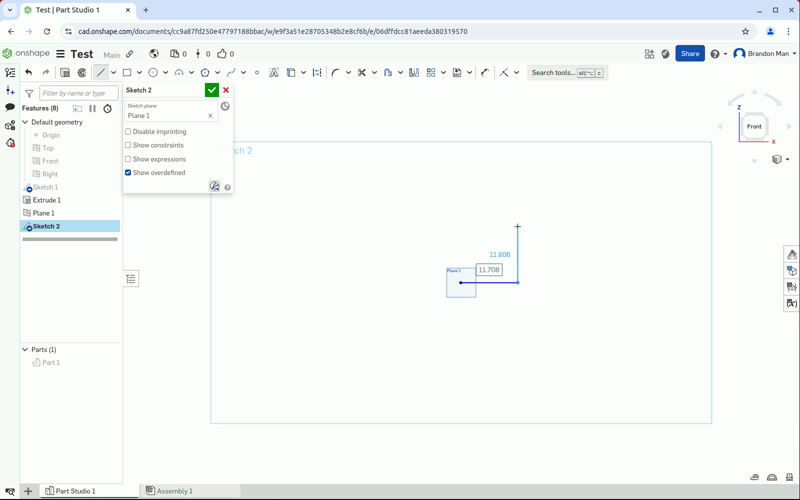
key_up(shift)
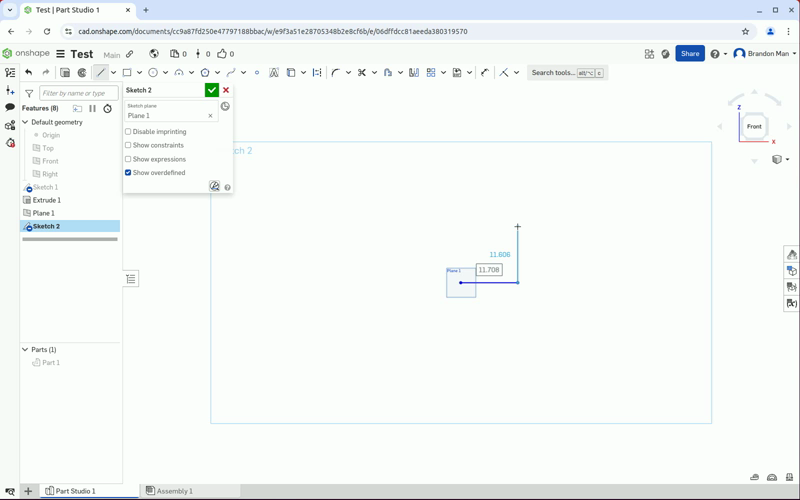
key_down(shift)
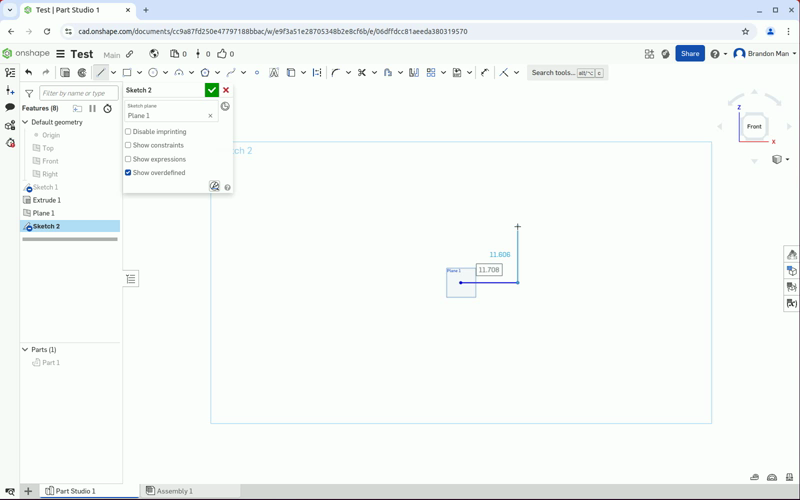
mouse_move(547, 226)
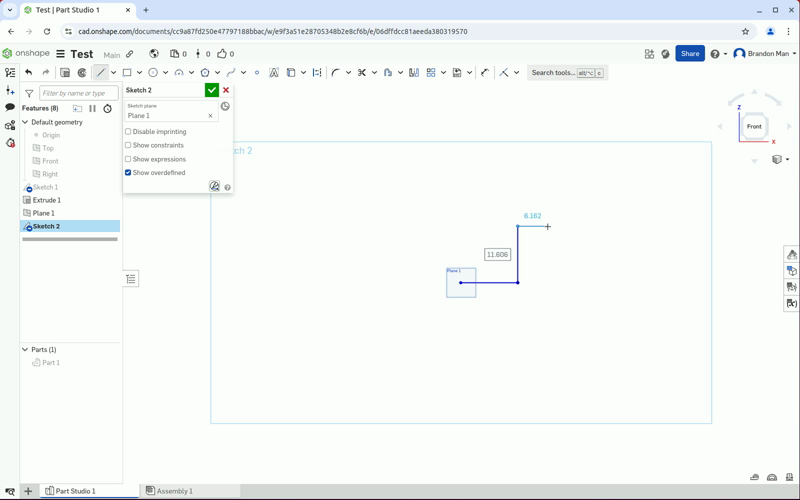
mouse_move(460, 226)
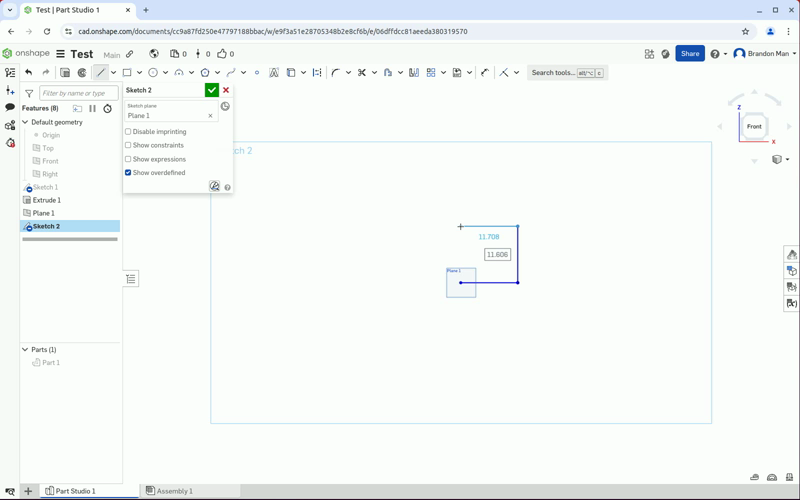
click(460, 226)
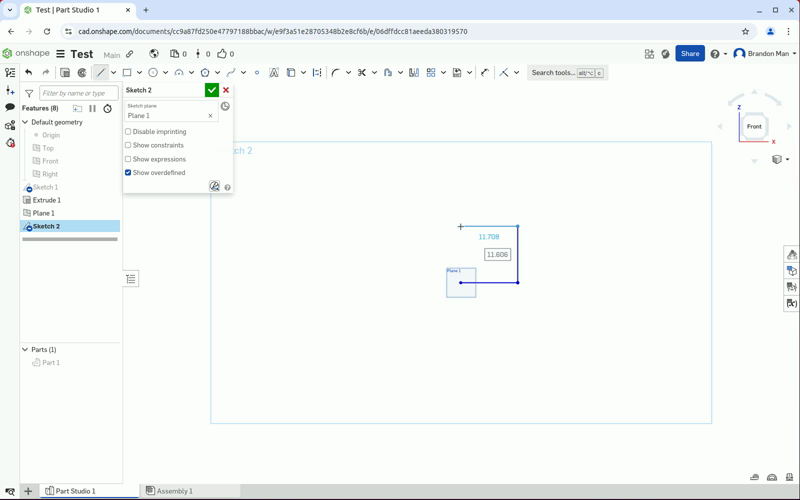
key_up(shift)
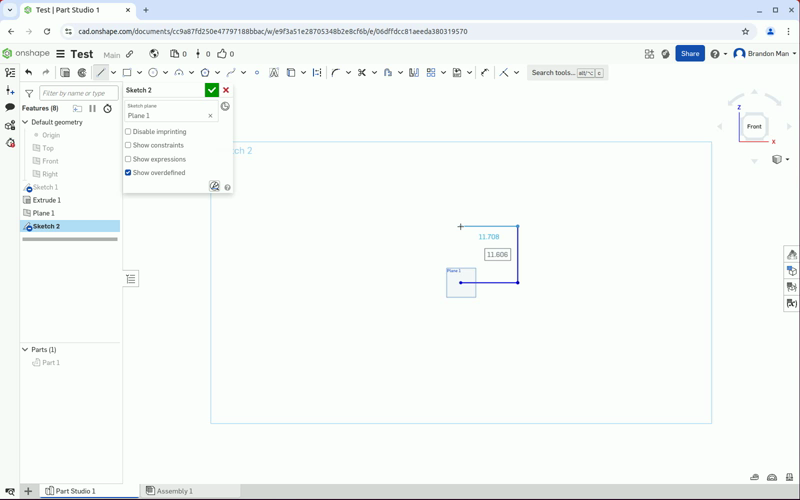
mouse_move(490, 226)
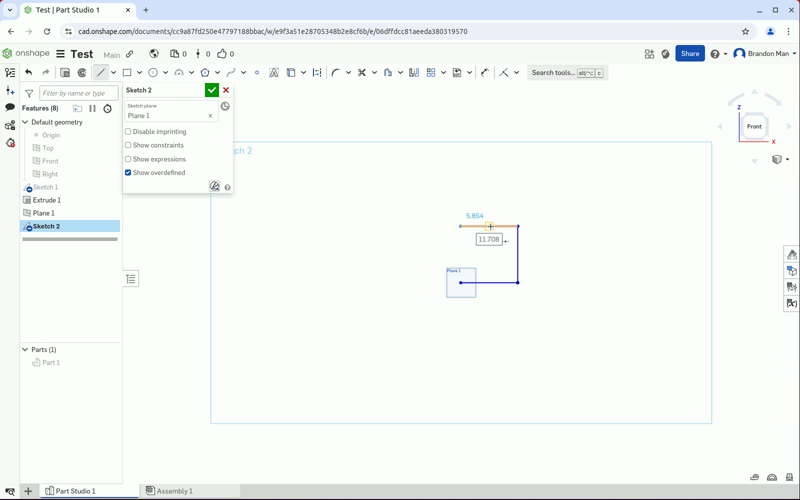
key_down(shift)
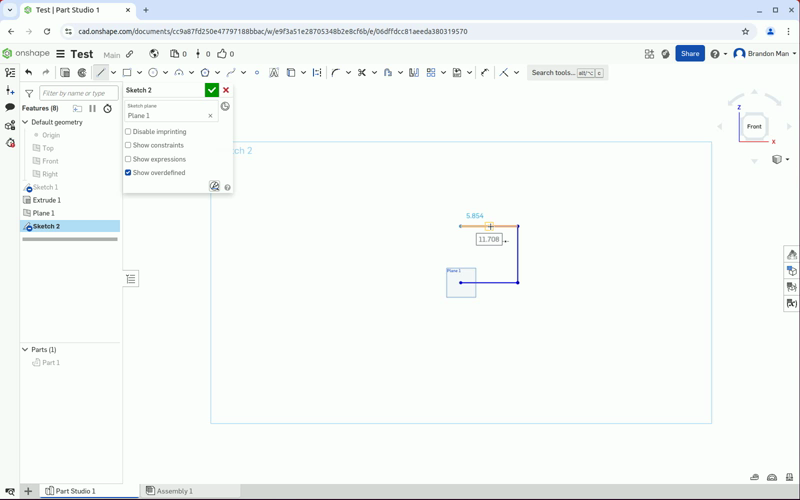
mouse_move(460, 282)
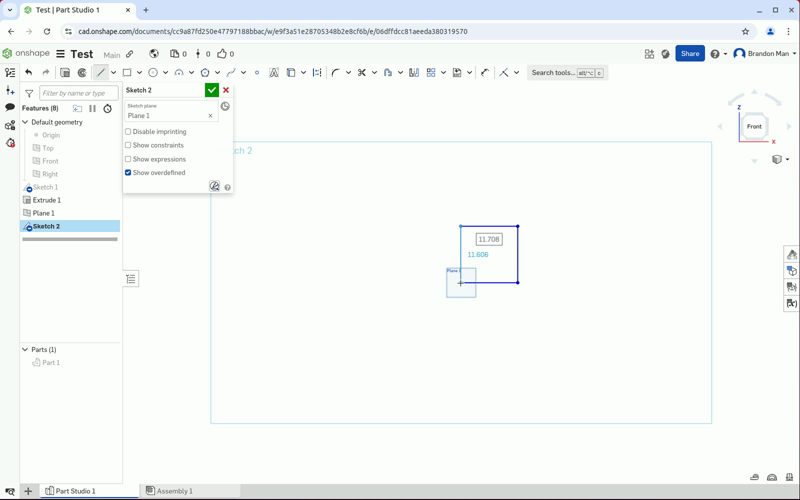
key_up(shift)
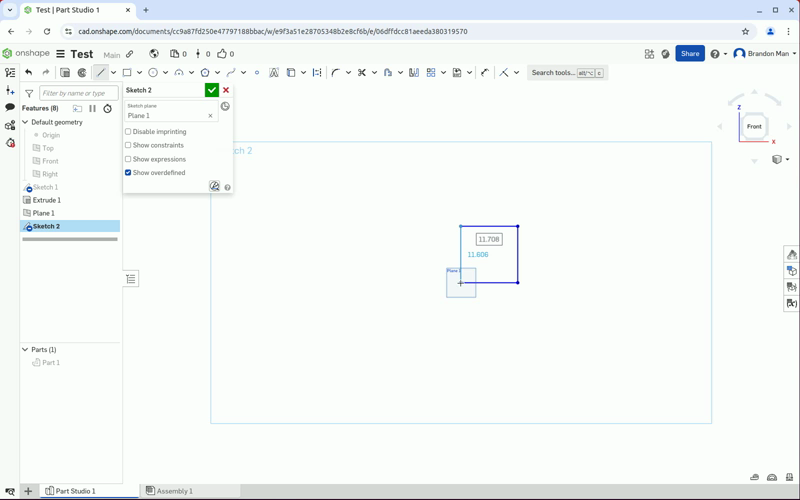
click(460, 282)
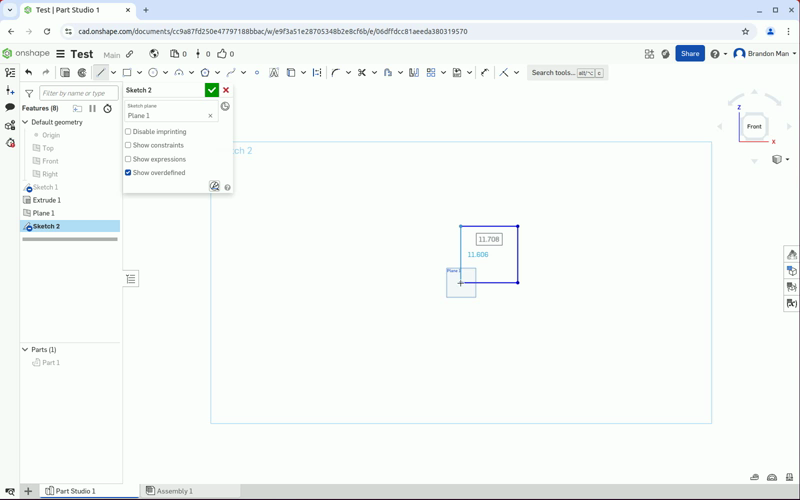
key(esc)
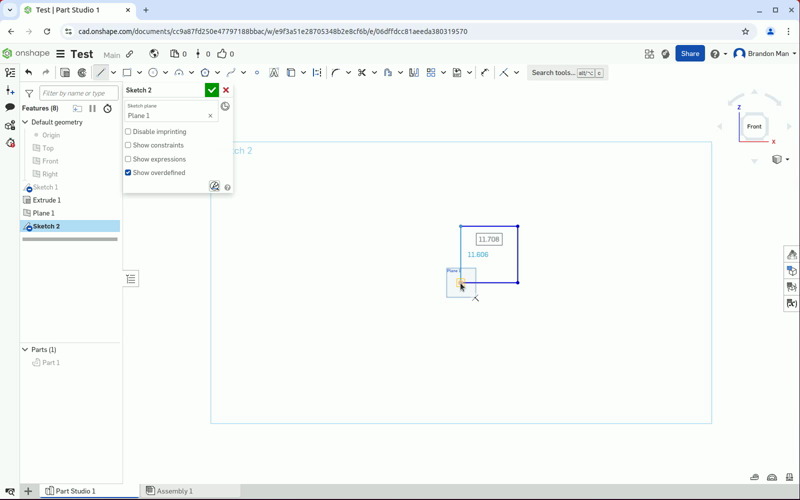
mouse_move(464, 242)
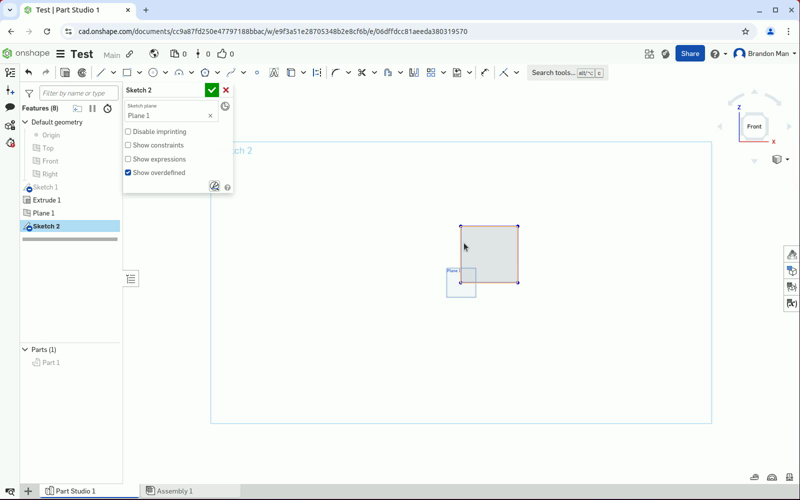
click(464, 242)
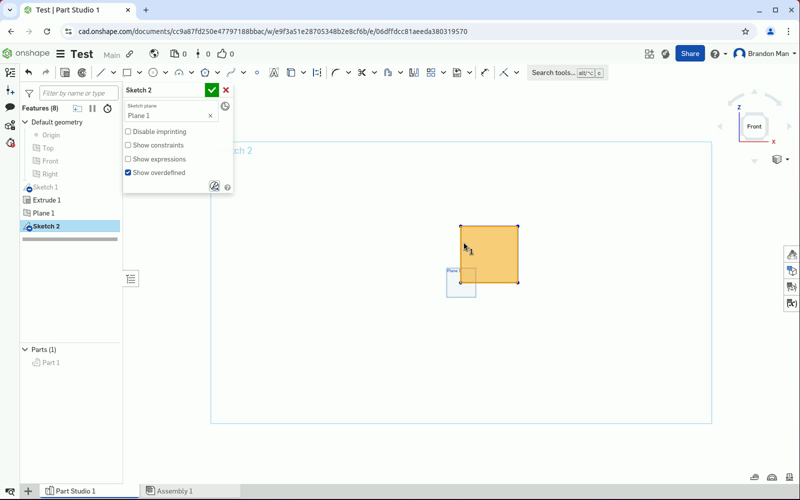
mouse_move(73, 352)
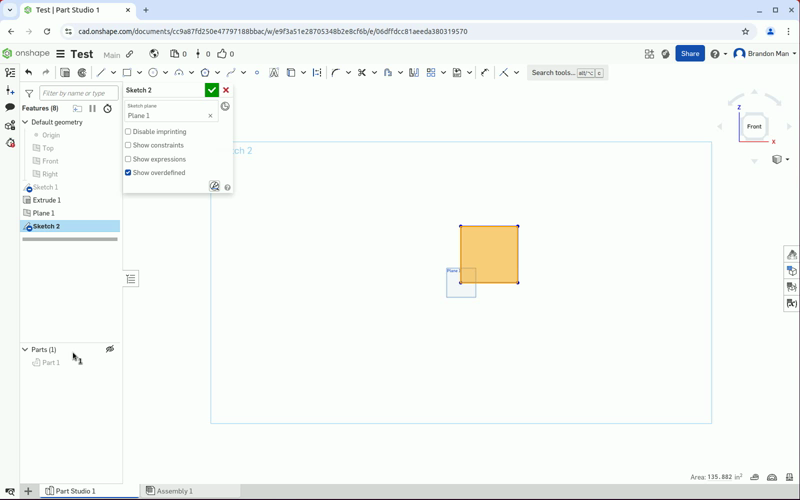
key(shift+y)
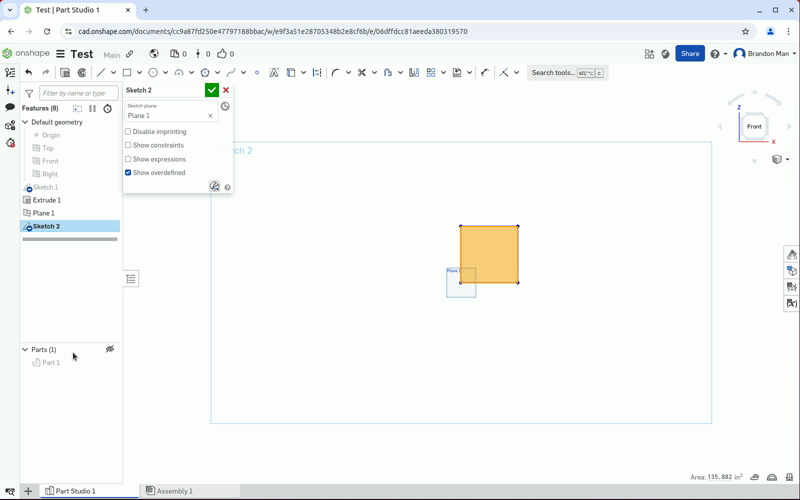
key(shift+e)
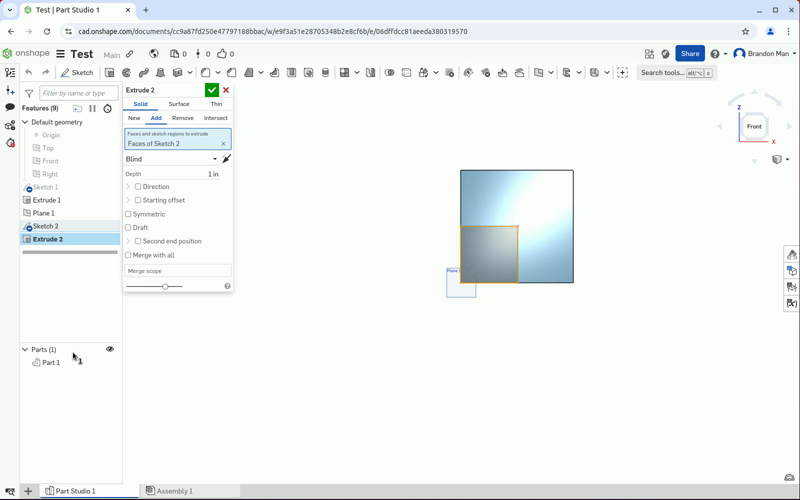
mouse_move(143, 106)
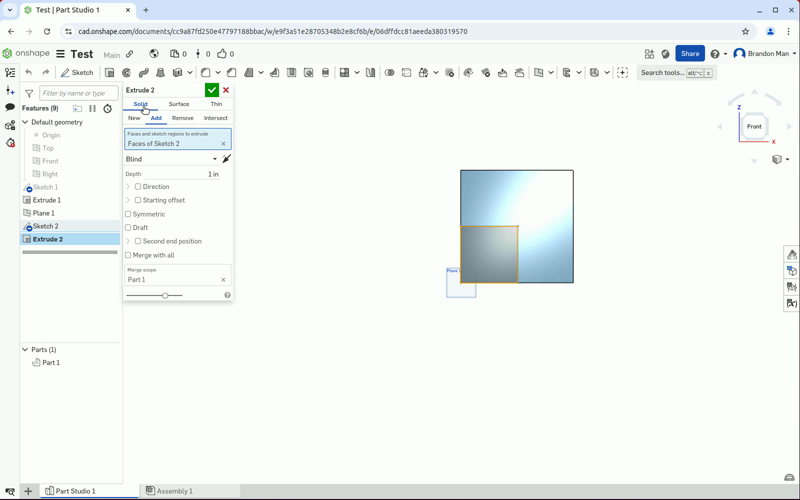
click(143, 106)
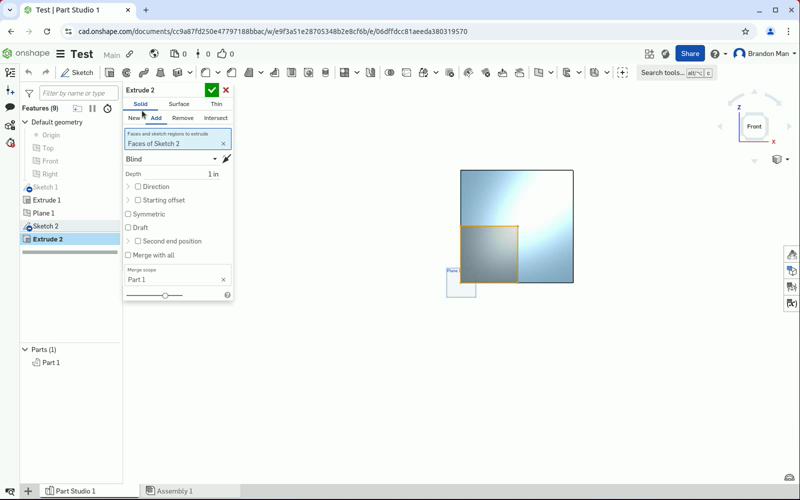
mouse_move(137, 120)
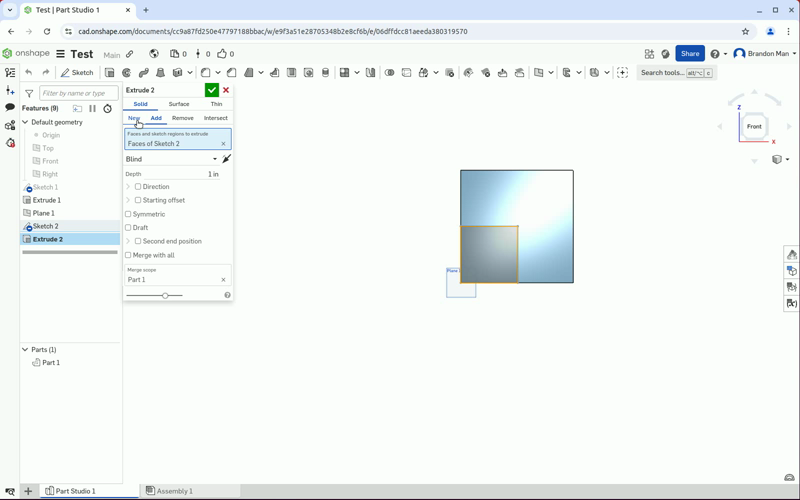
click(137, 120)
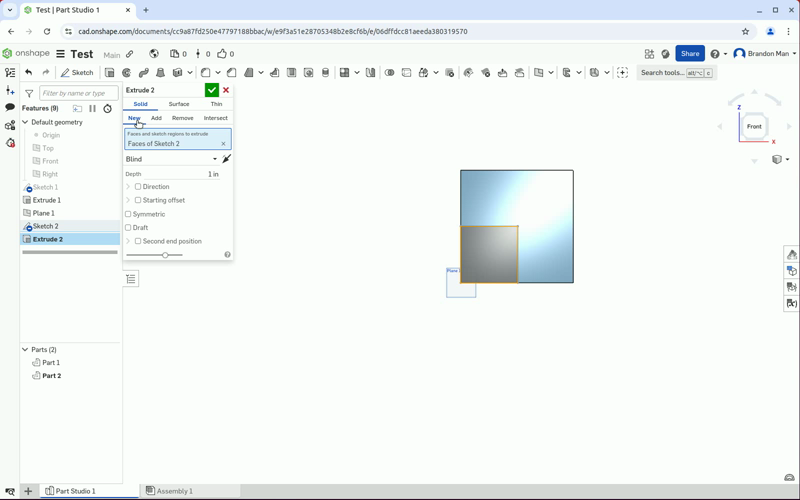
key(tab, 4)
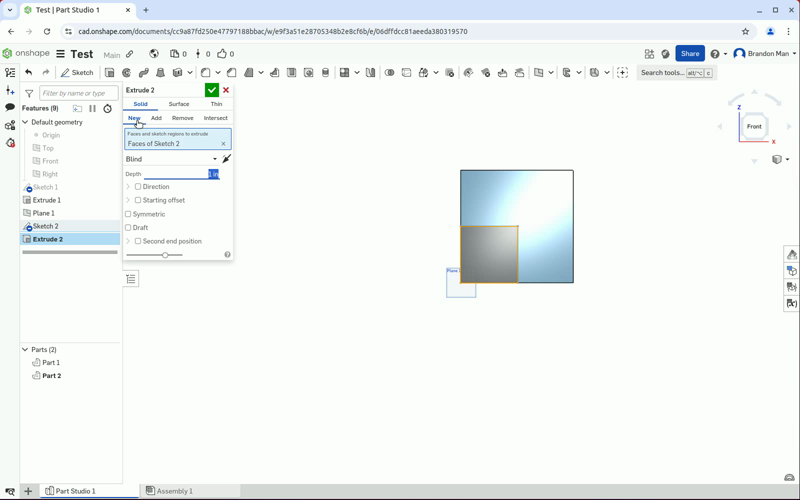
text(11.554)
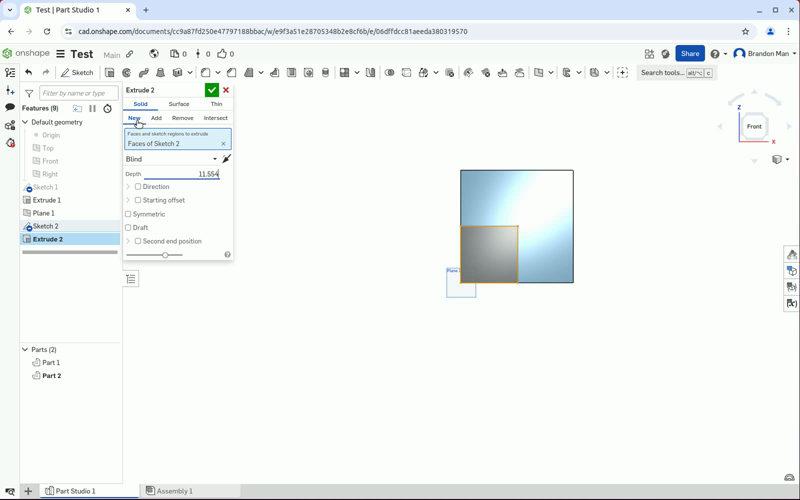
key(enter)
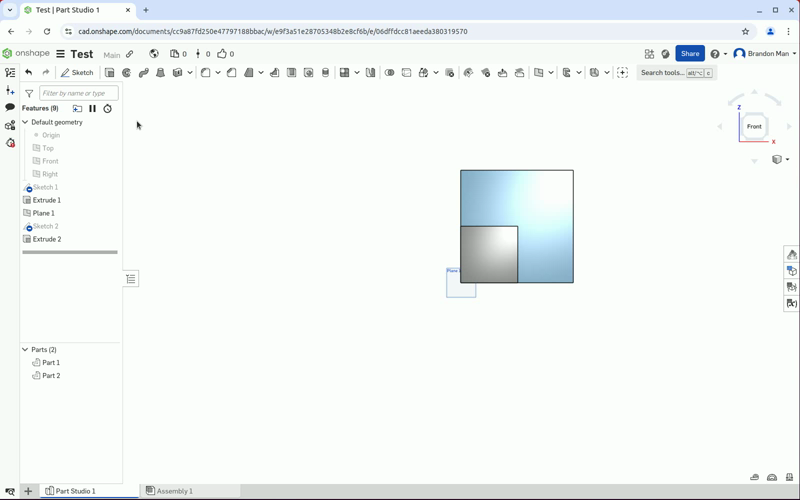
key(shift+h)
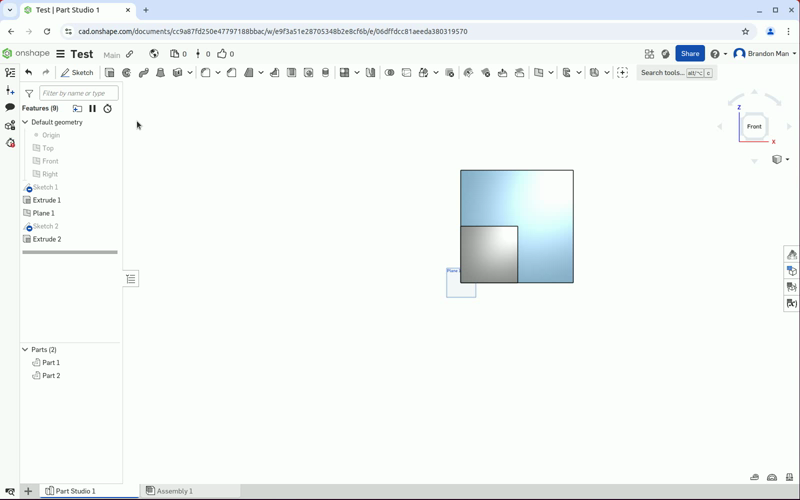
key(shift+h)
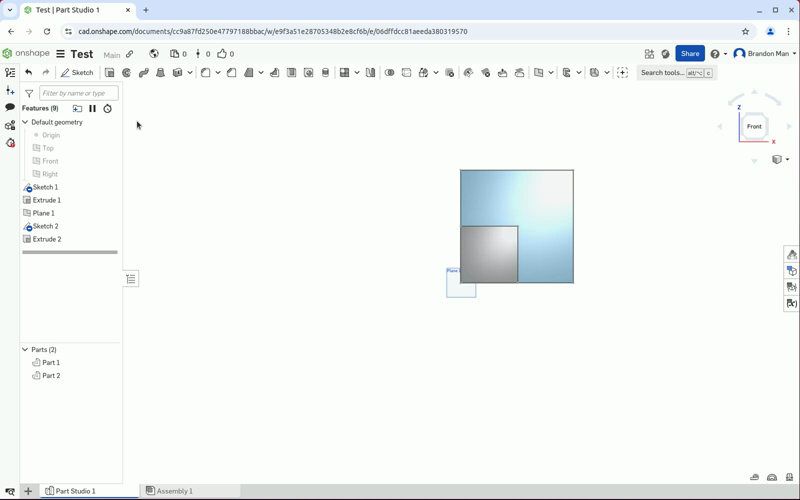
key(shift+7)
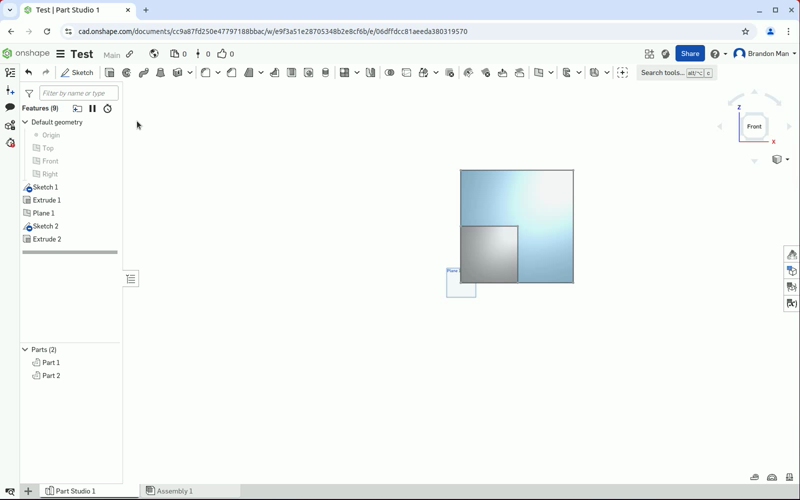
key(left, 2)
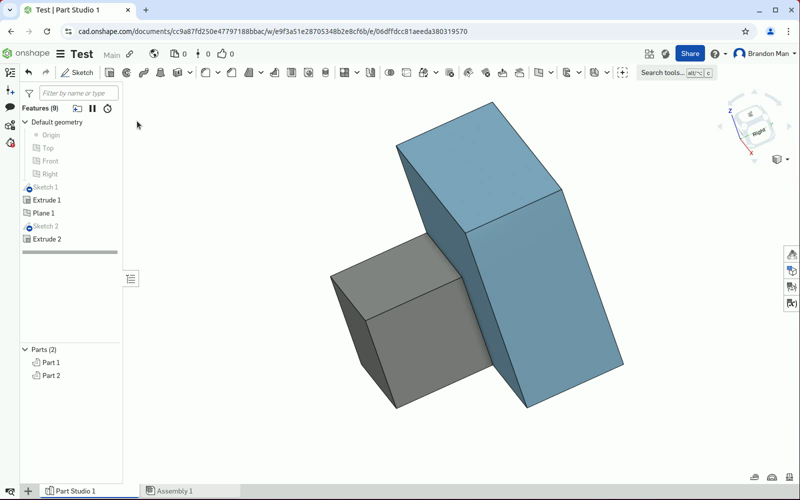
key(down, 2)
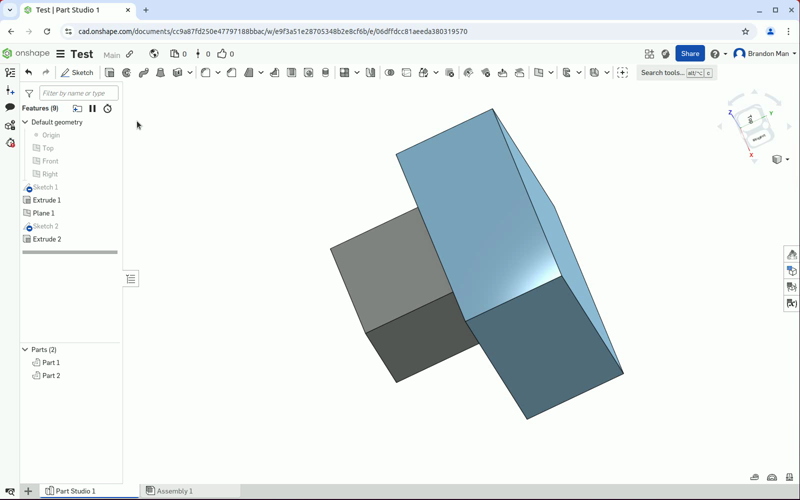
key(up, 2)
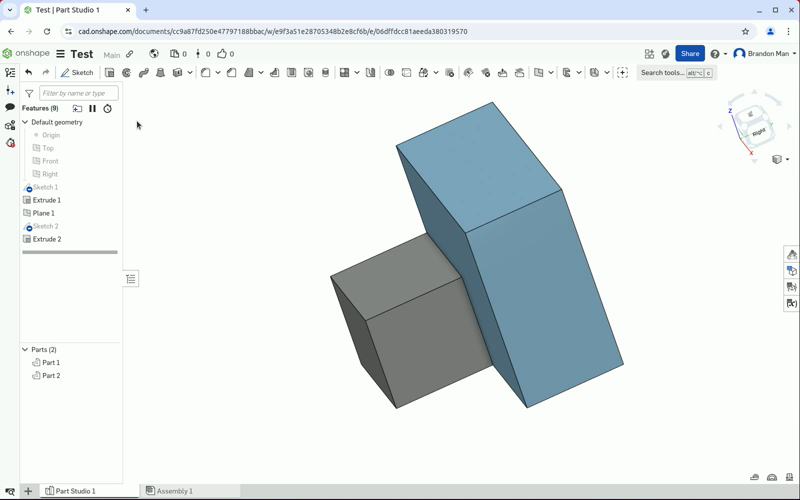
key(right, 2)
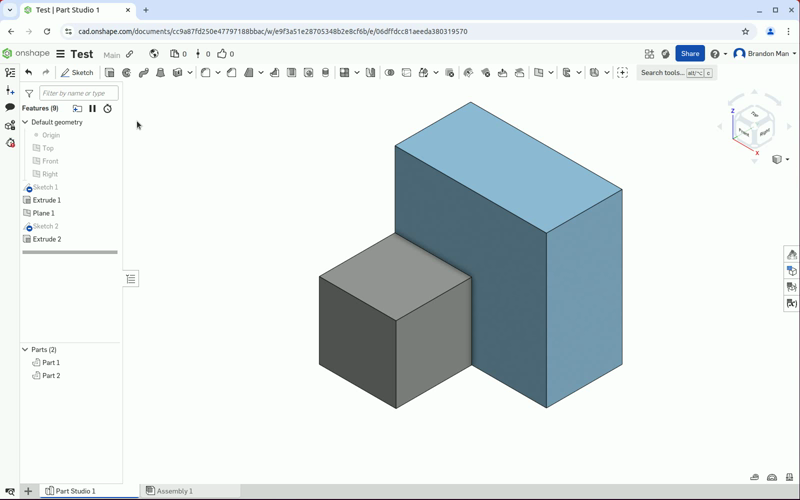
mouse_move(73, 189)
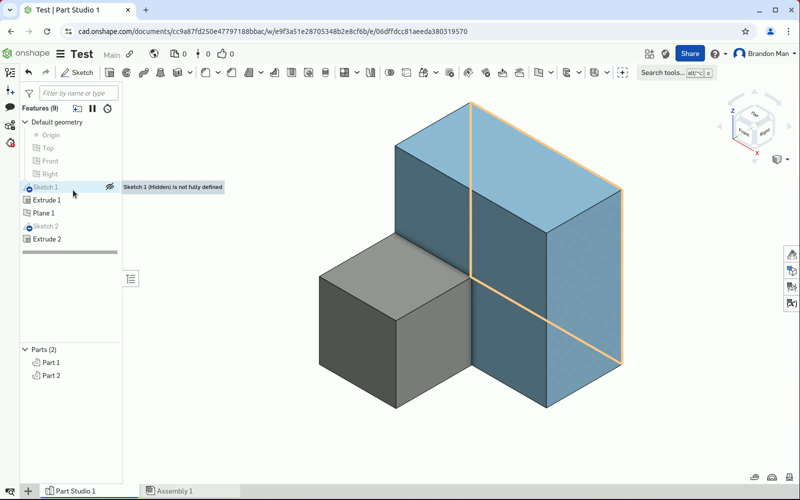
click(73, 189)